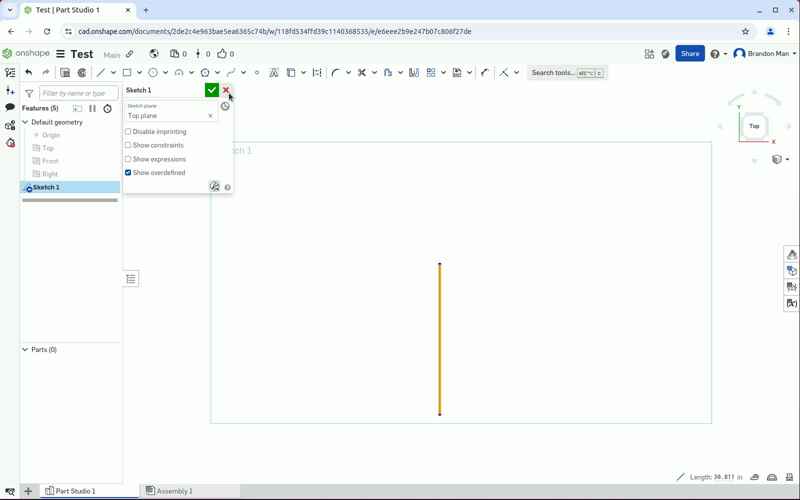
key(shift+h)
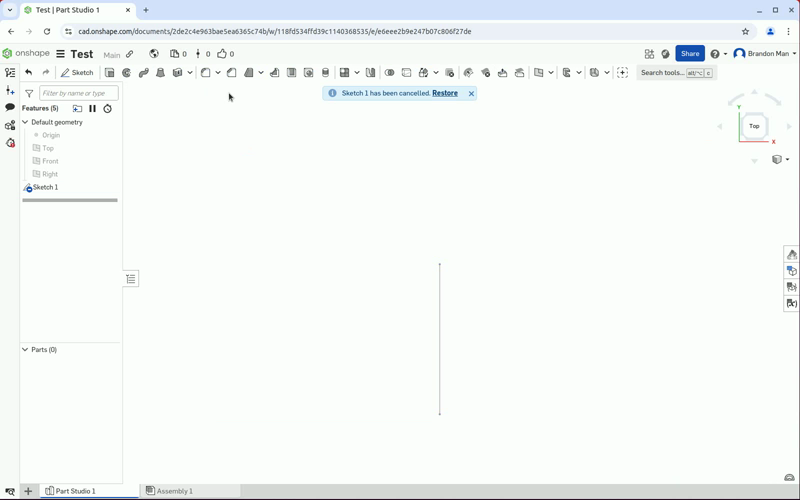
key(shift+s)
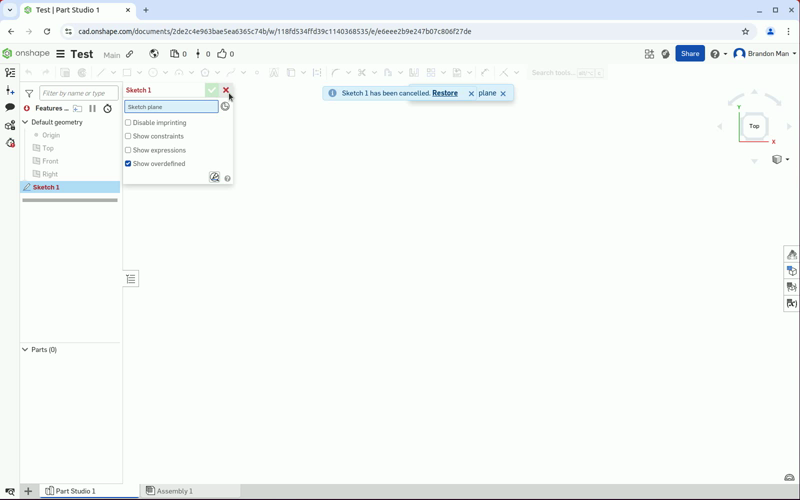
mouse_move(73, 150)
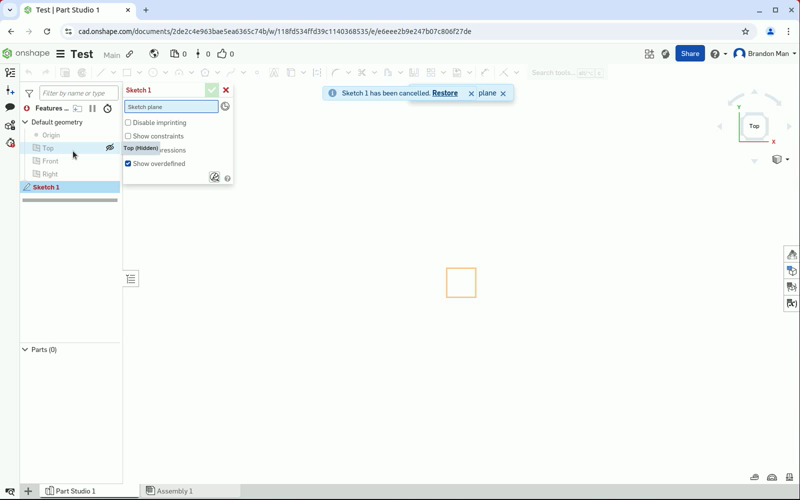
click(73, 150)
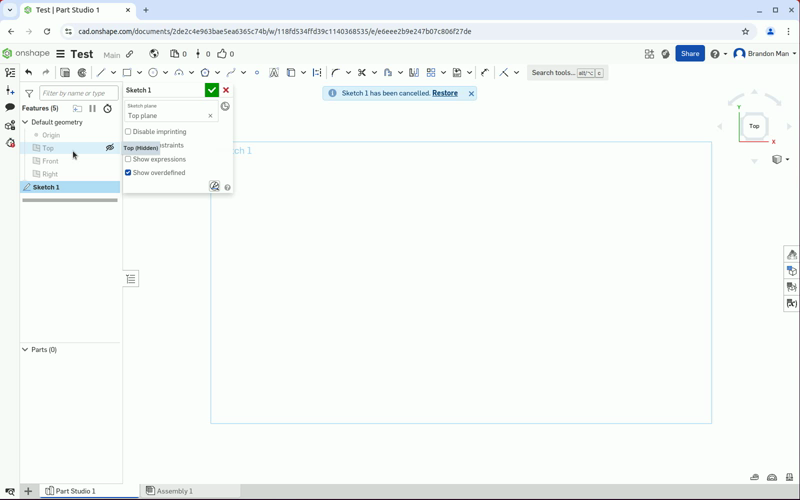
mouse_move(73, 352)
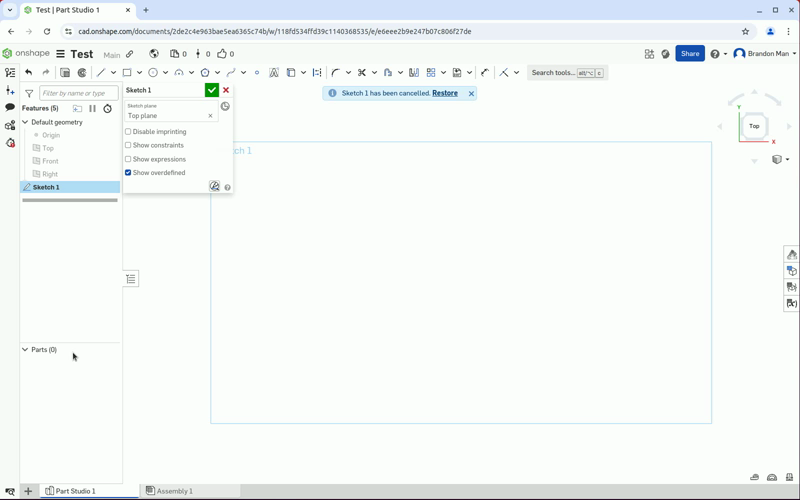
key(y)
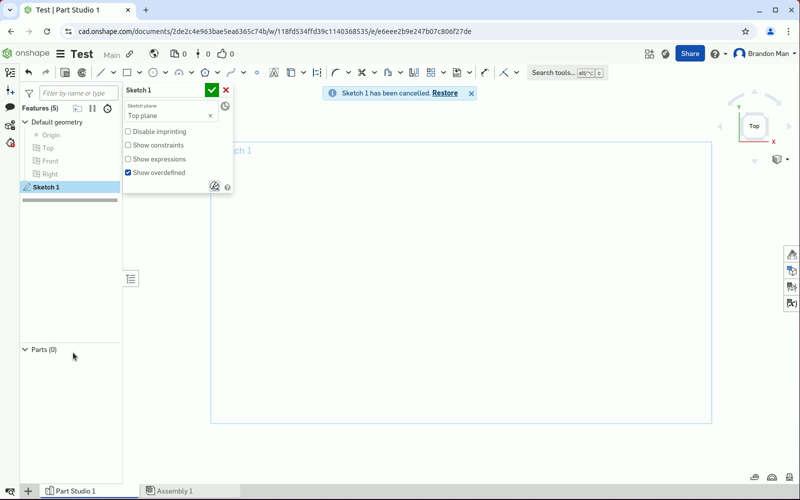
key(l)
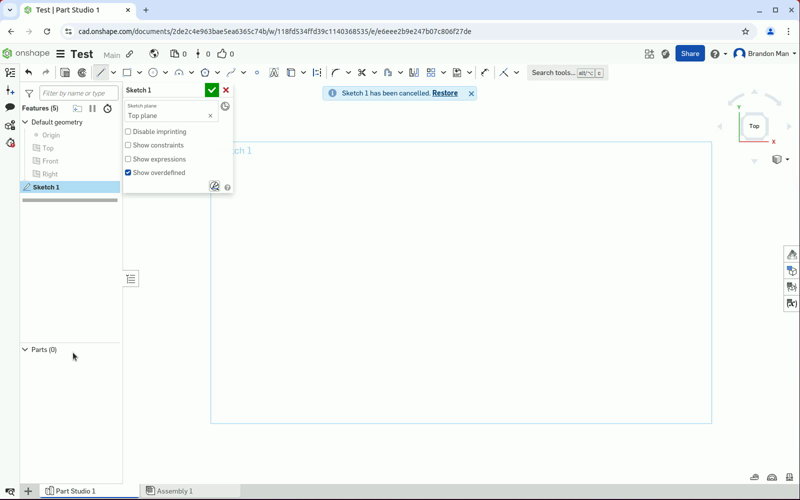
key_down(shift)
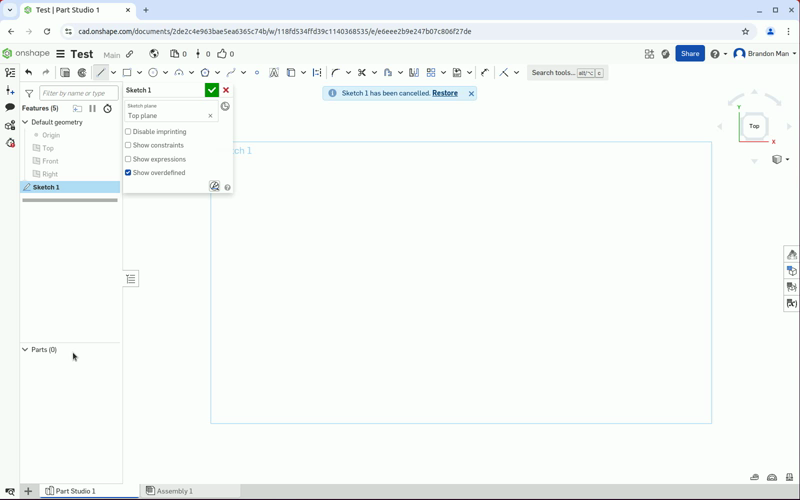
mouse_move(399, 343)
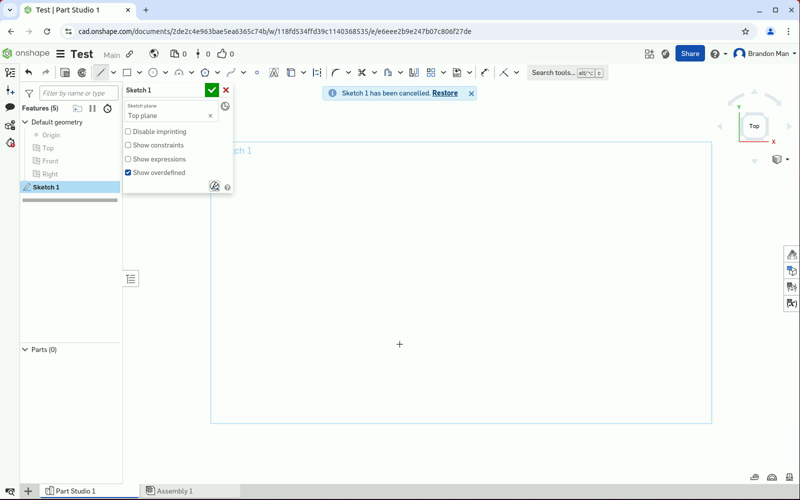
click(399, 343)
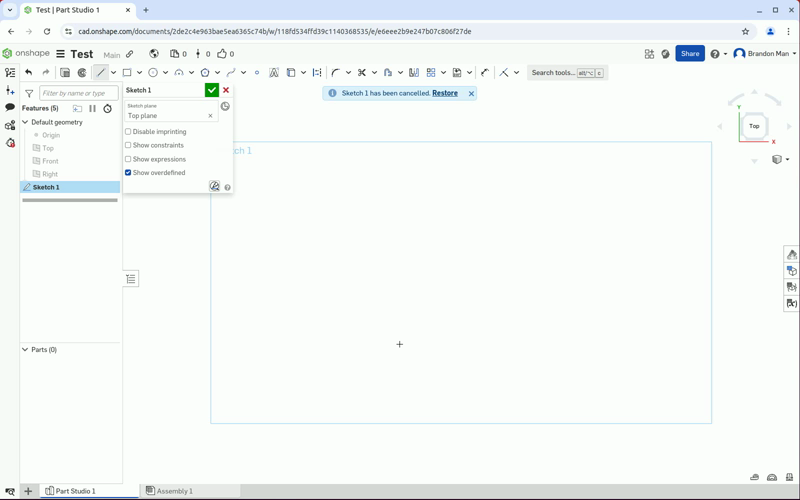
key_up(shift)
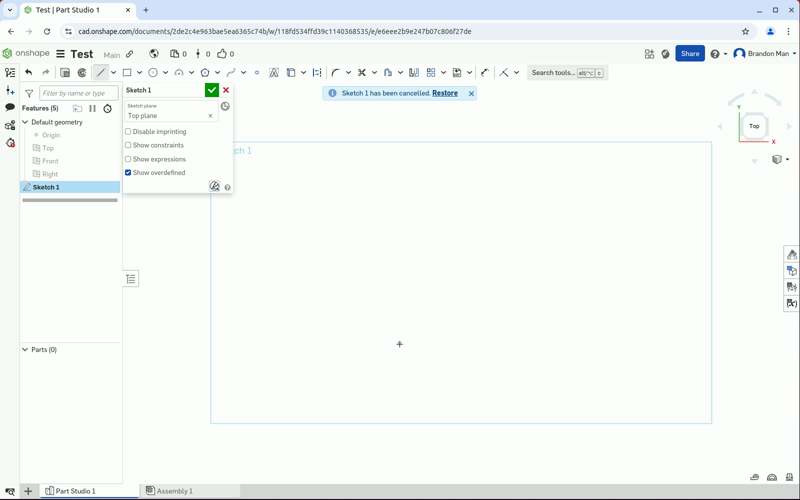
key_down(shift)
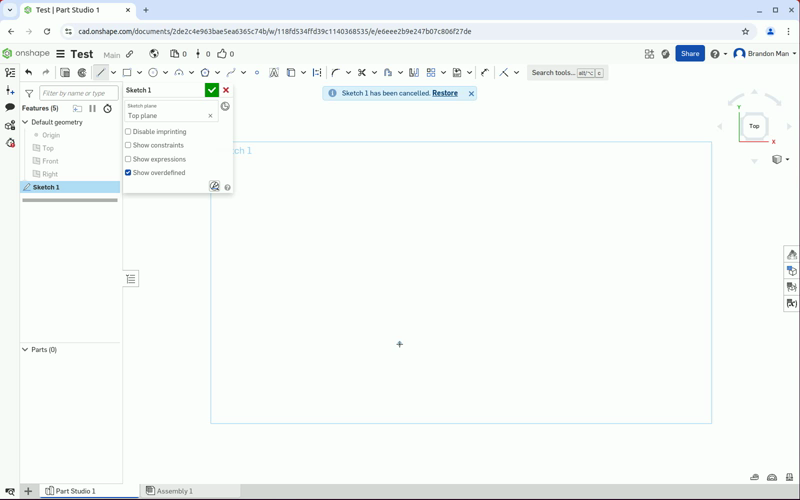
mouse_move(563, 343)
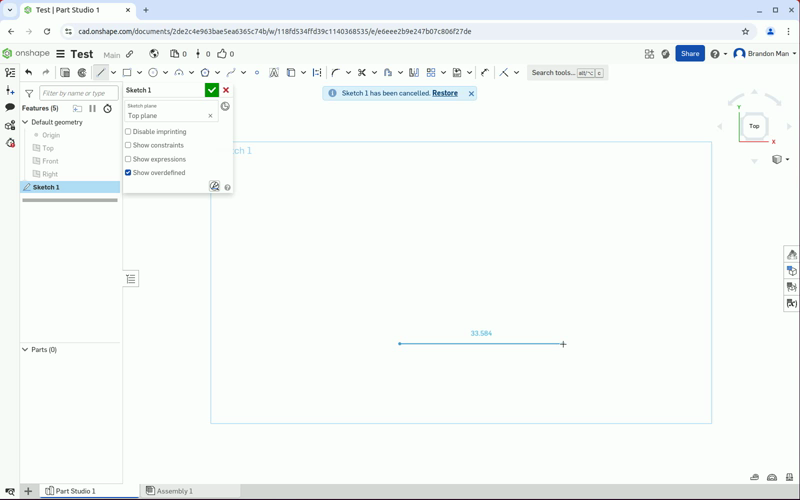
click(563, 343)
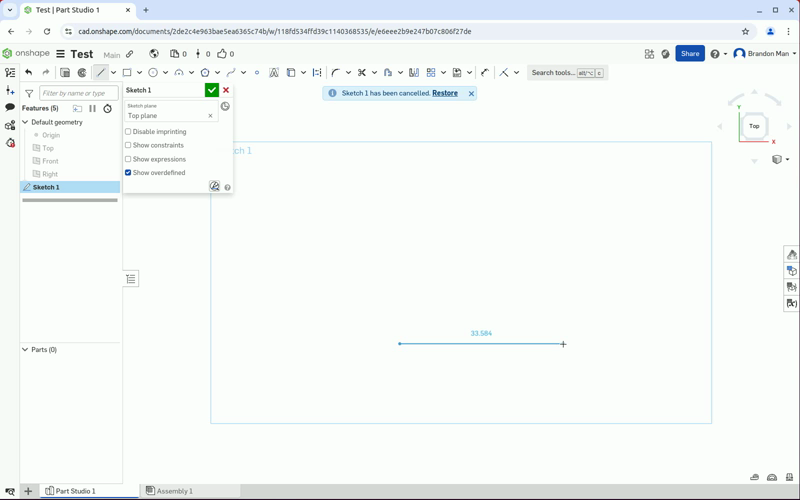
key_up(shift)
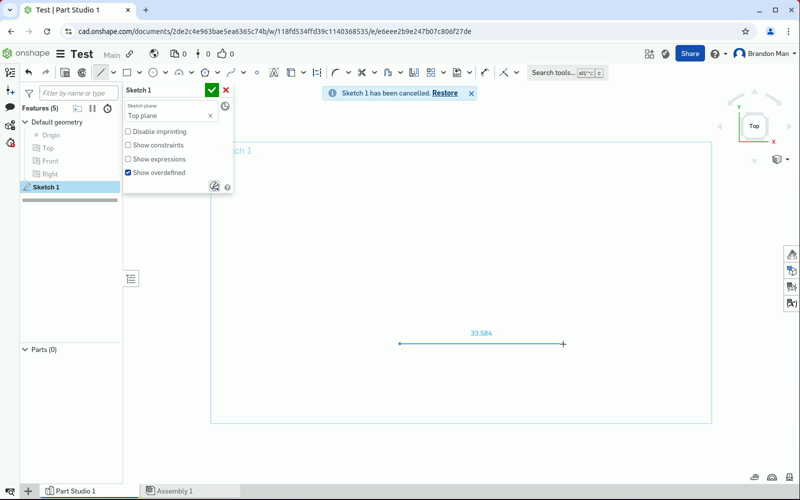
key_down(shift)
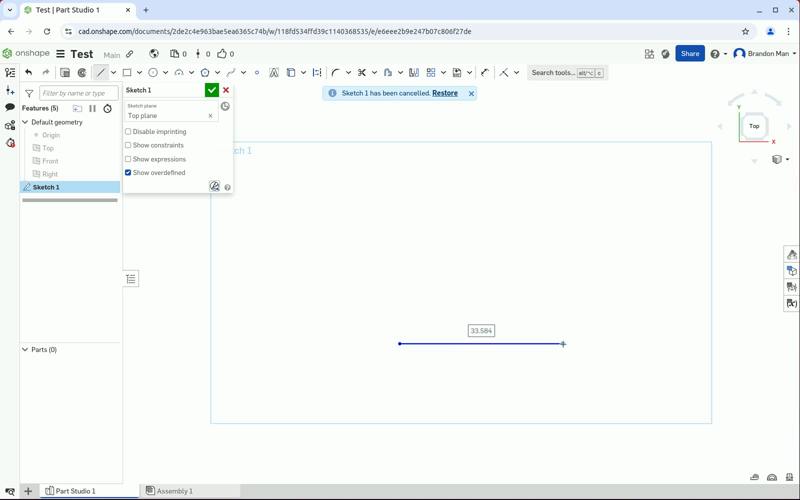
mouse_move(563, 221)
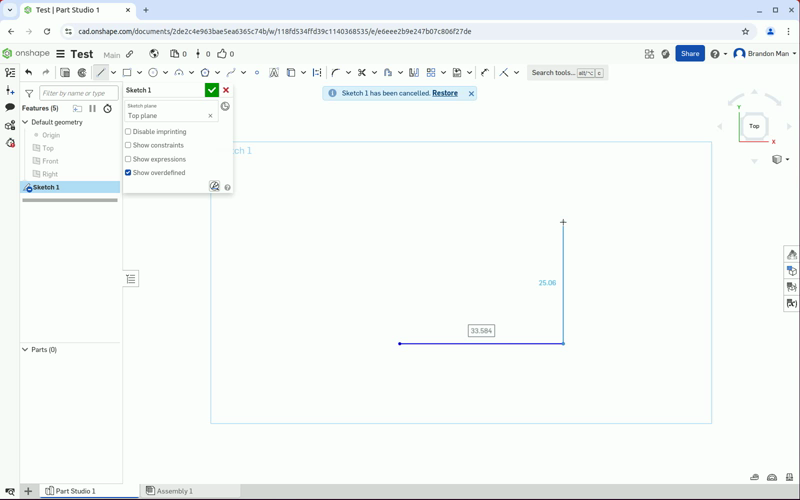
click(563, 221)
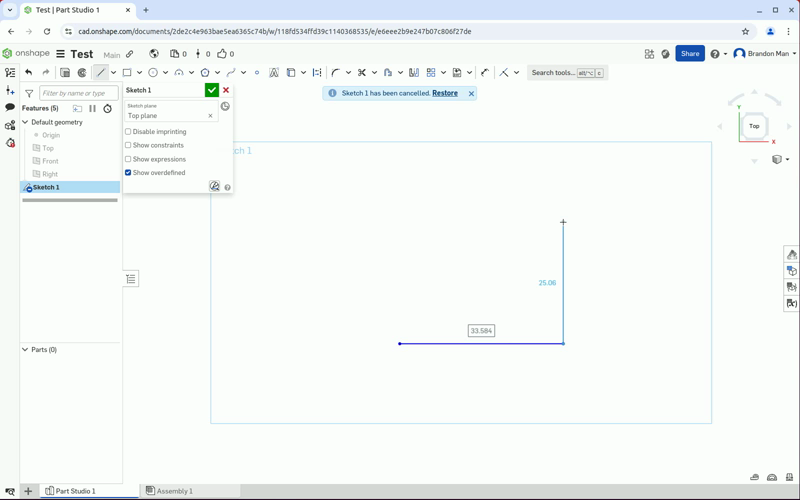
key_up(shift)
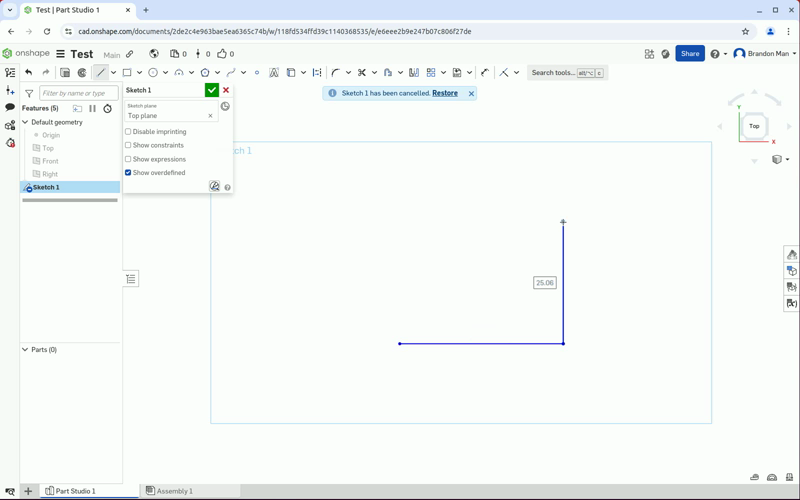
key_down(shift)
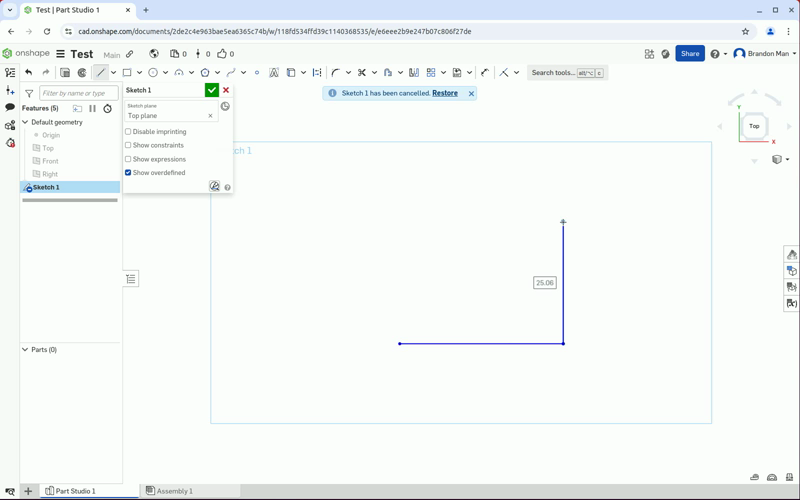
mouse_move(399, 221)
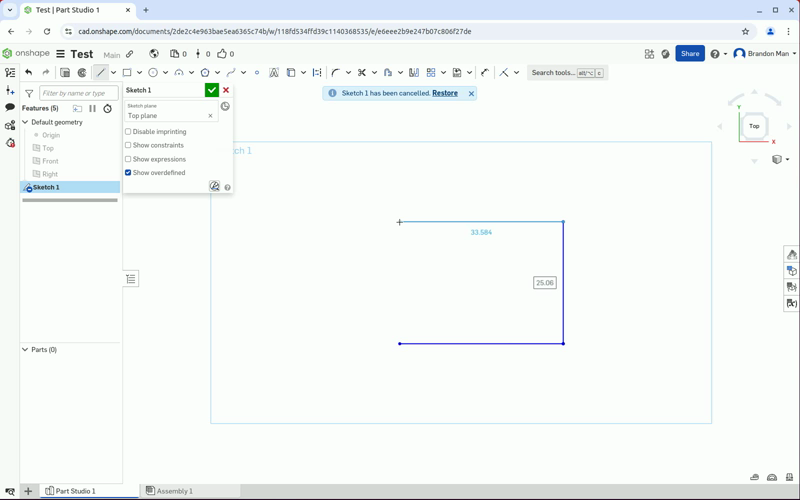
click(399, 221)
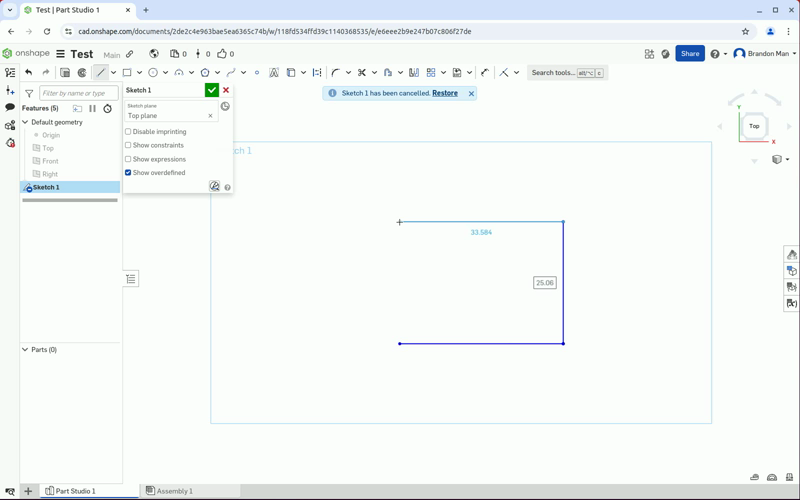
key_up(shift)
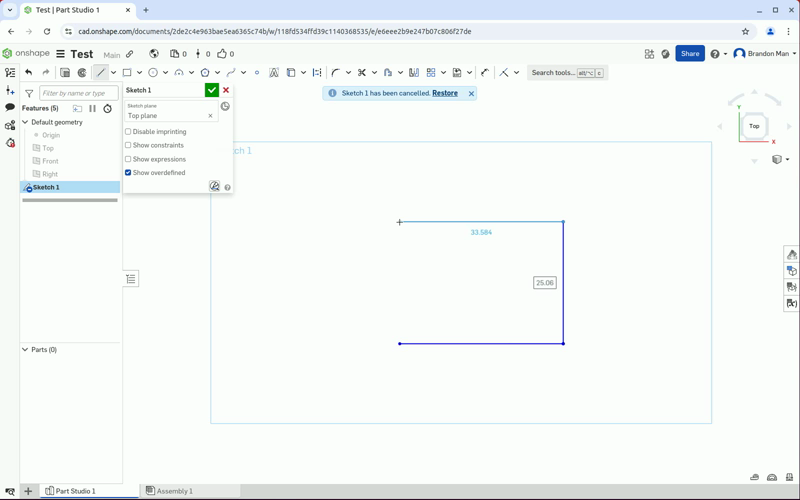
key_down(shift)
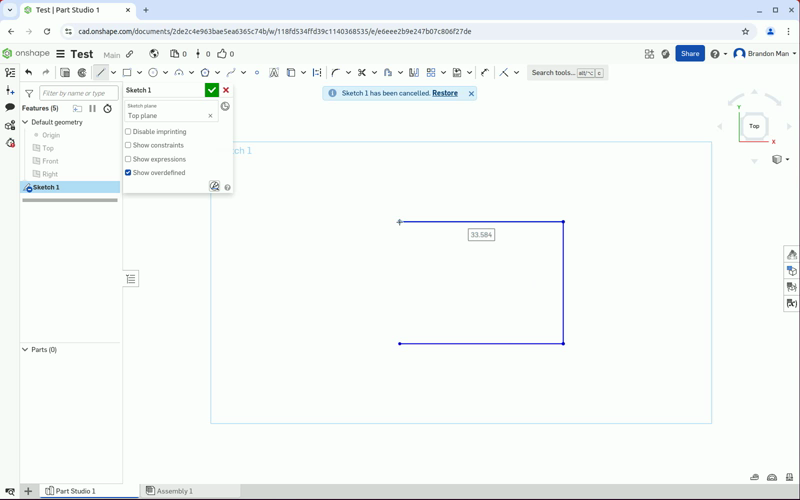
mouse_move(399, 343)
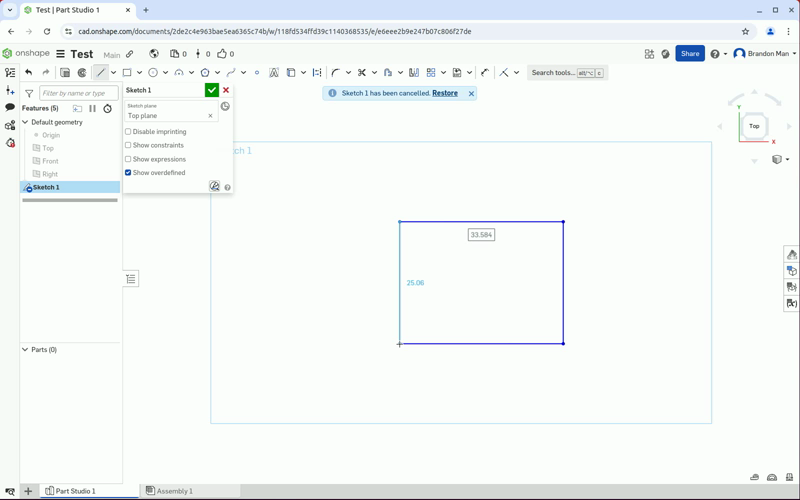
key_up(shift)
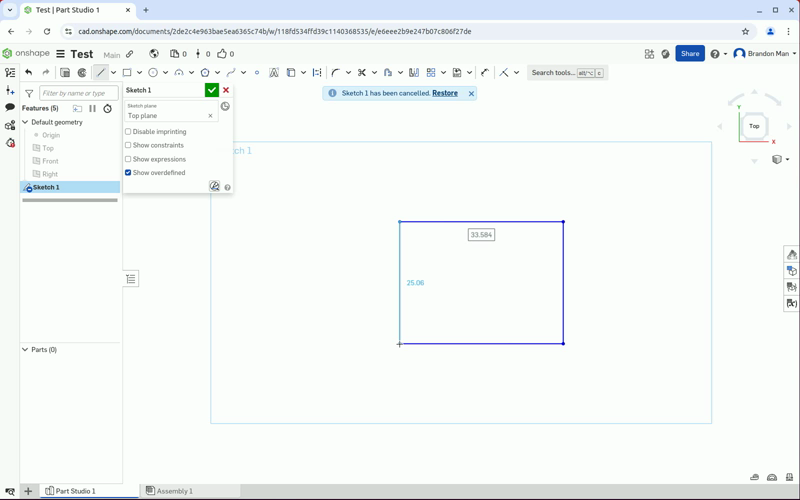
click(399, 343)
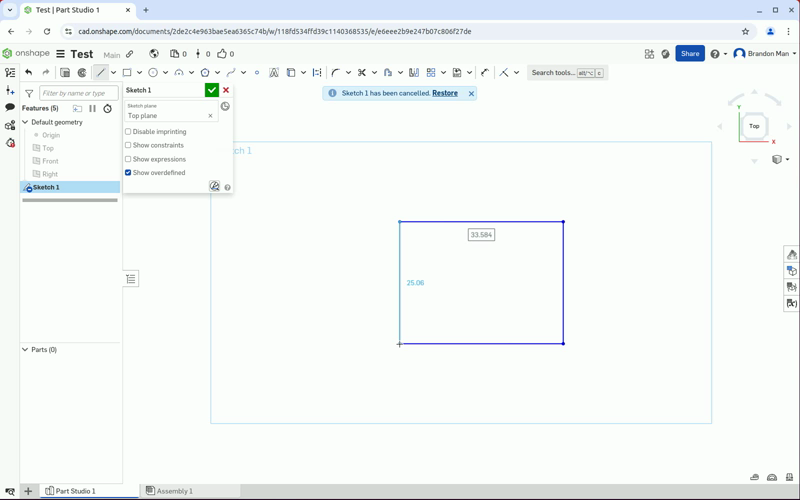
key(esc)
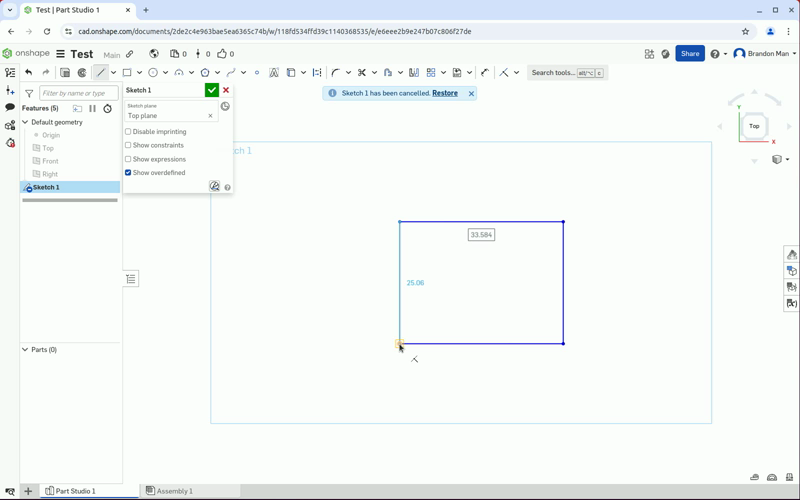
key(c)
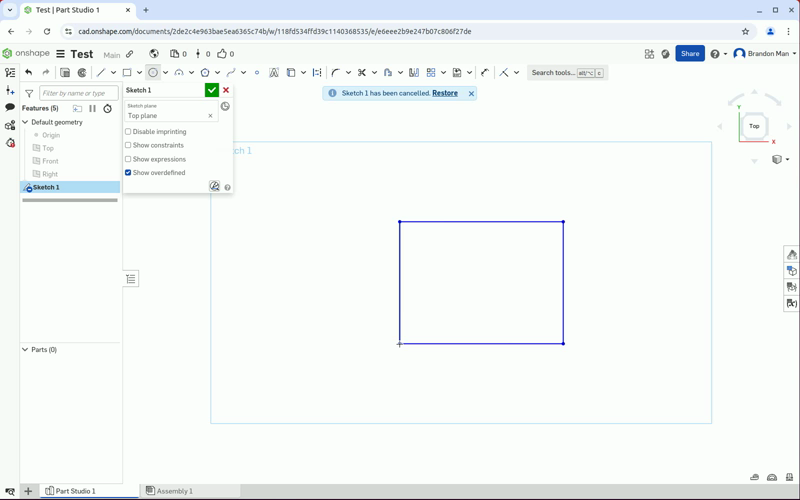
key_down(shift)
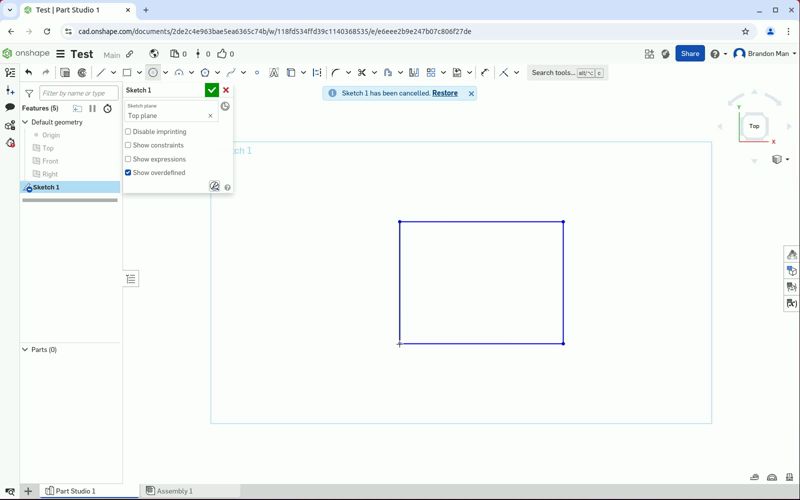
mouse_move(501, 281)
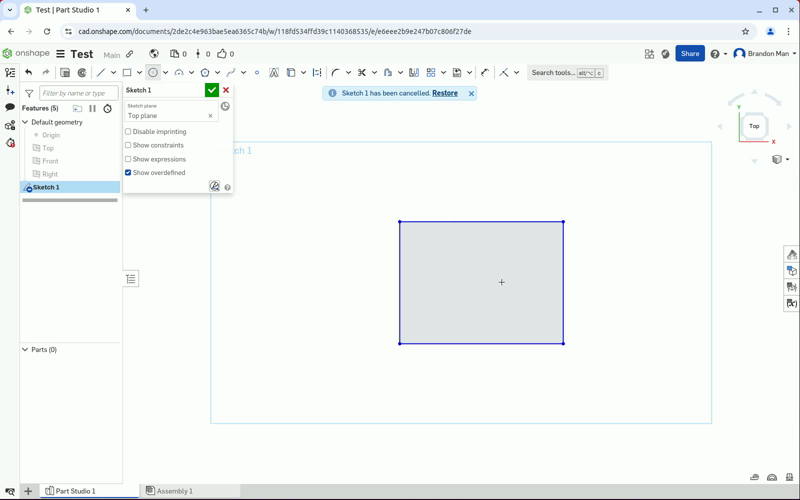
click(501, 281)
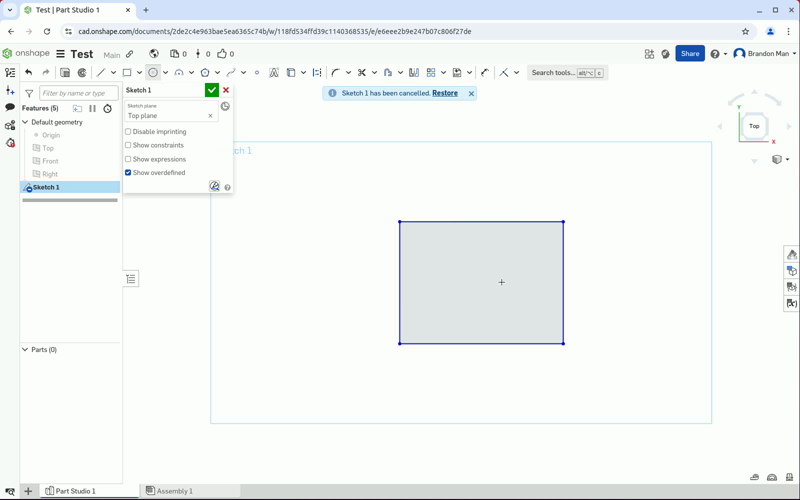
key_up(shift)
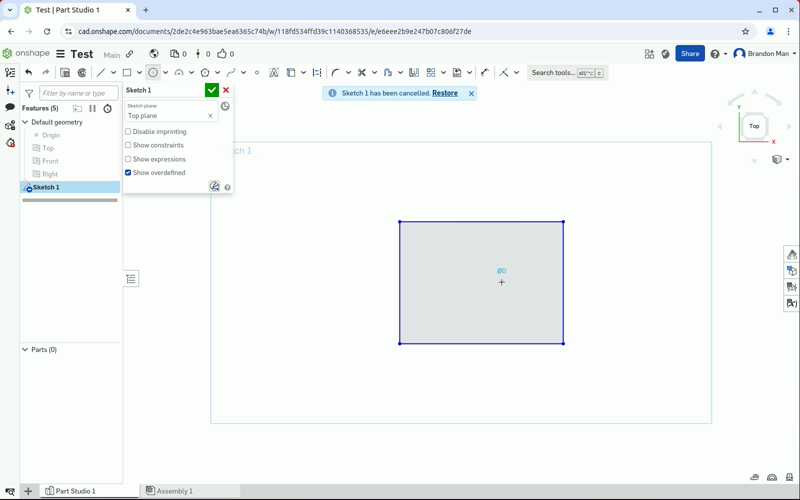
mouse_move(517, 281)
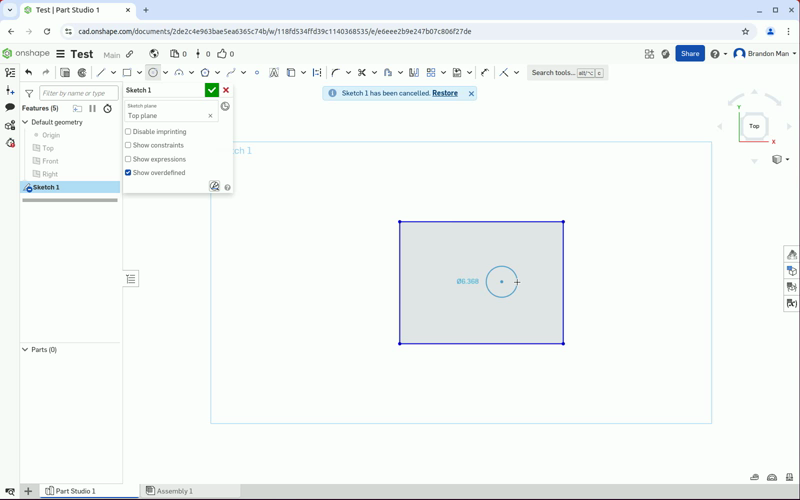
click(517, 281)
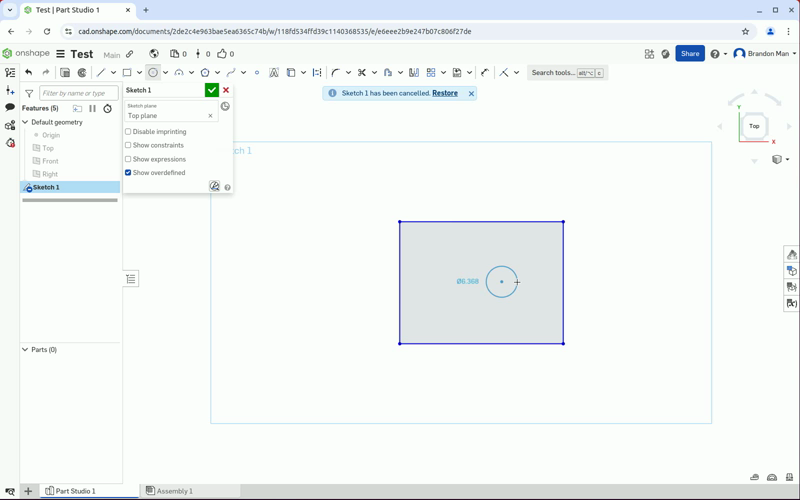
key(esc)
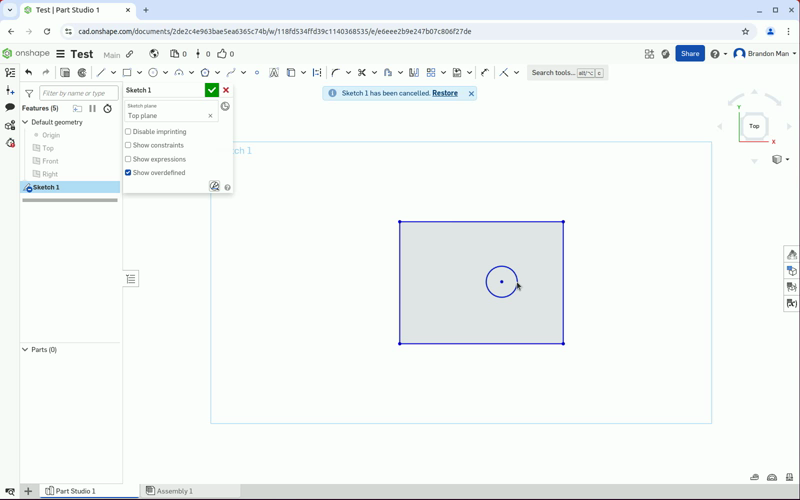
mouse_move(527, 244)
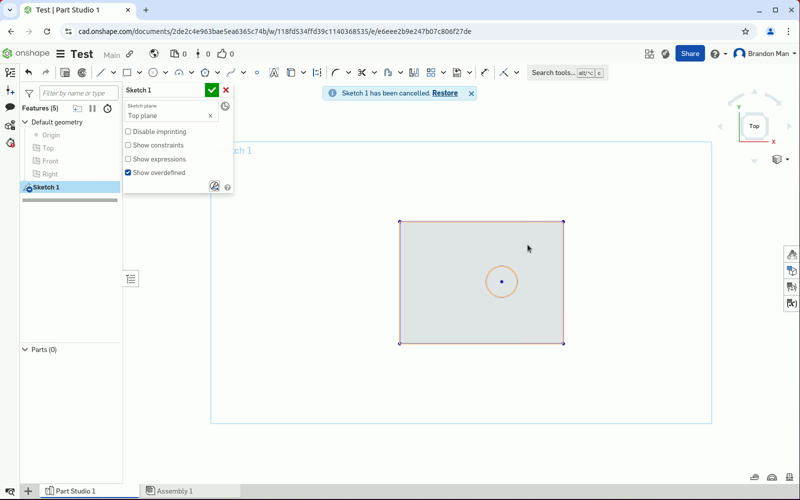
click(527, 244)
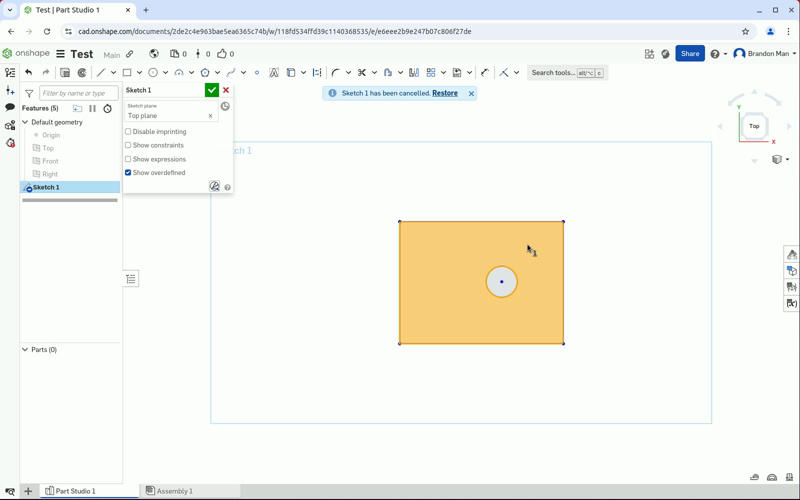
mouse_move(73, 352)
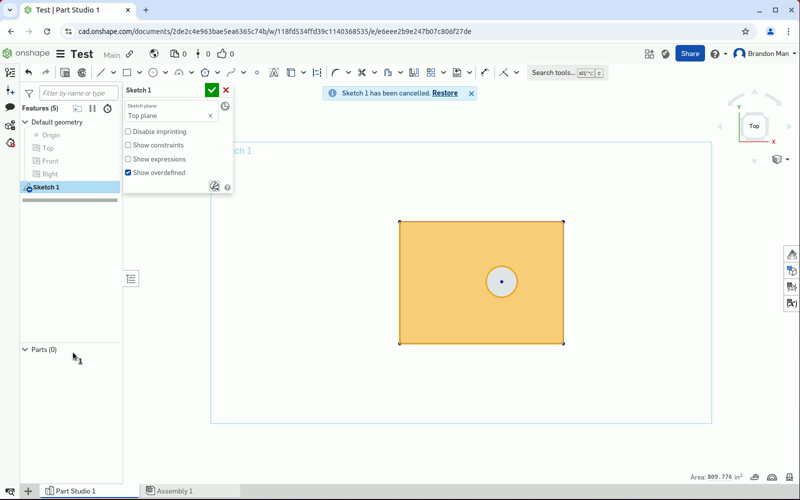
key(shift+y)
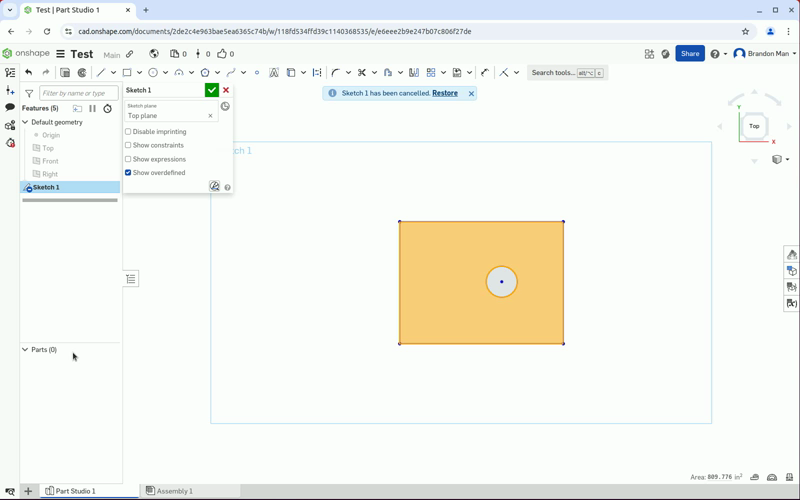
key(shift+e)
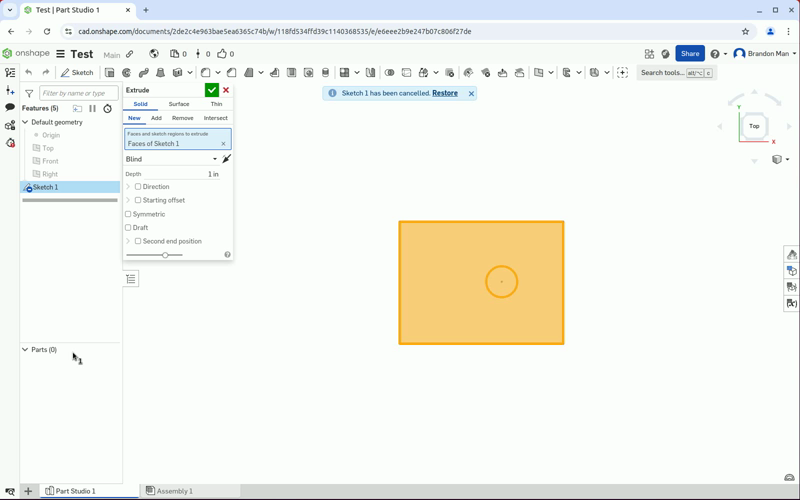
mouse_move(143, 106)
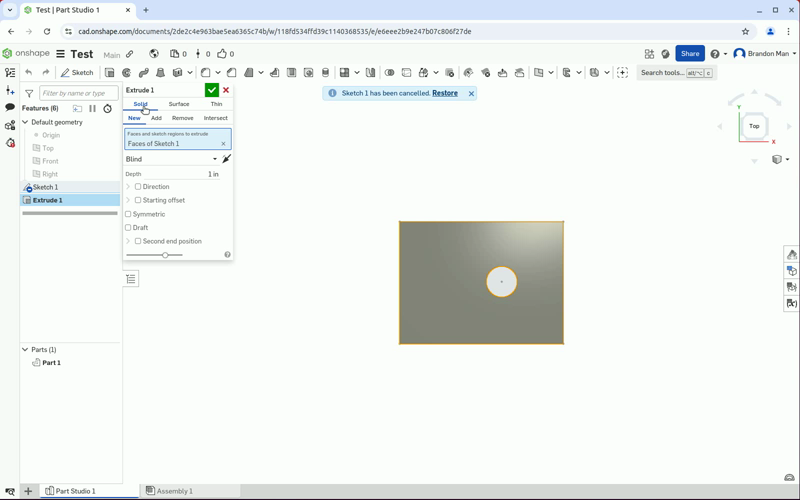
click(143, 106)
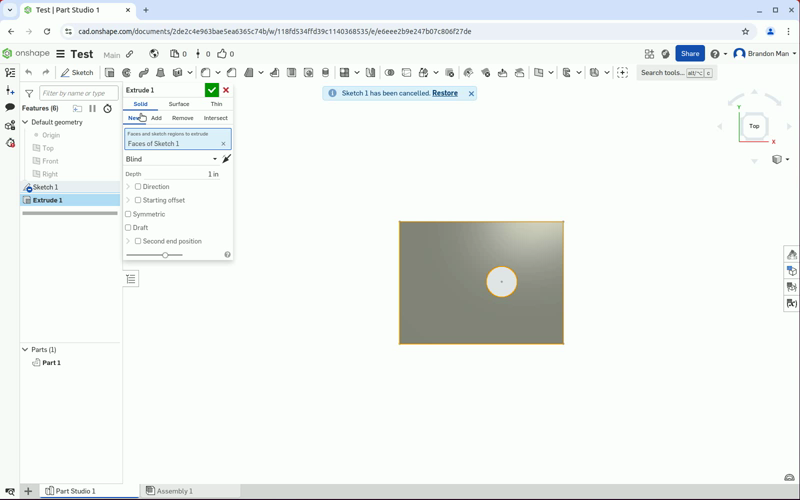
mouse_move(137, 120)
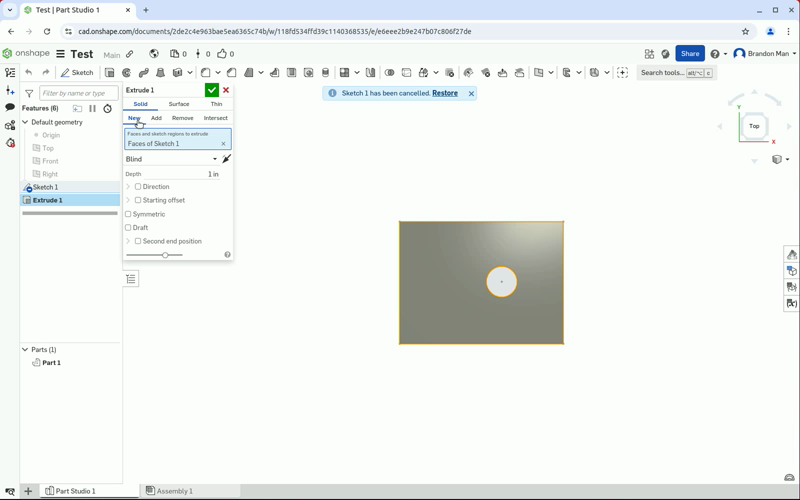
click(137, 120)
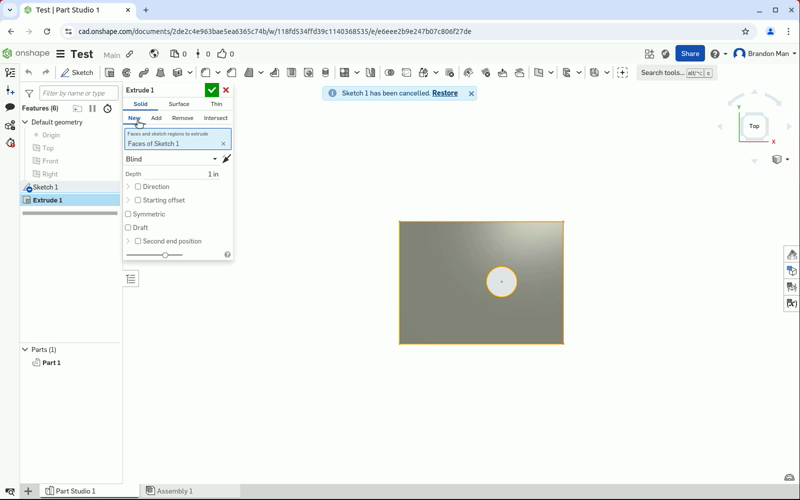
key(tab, 4)
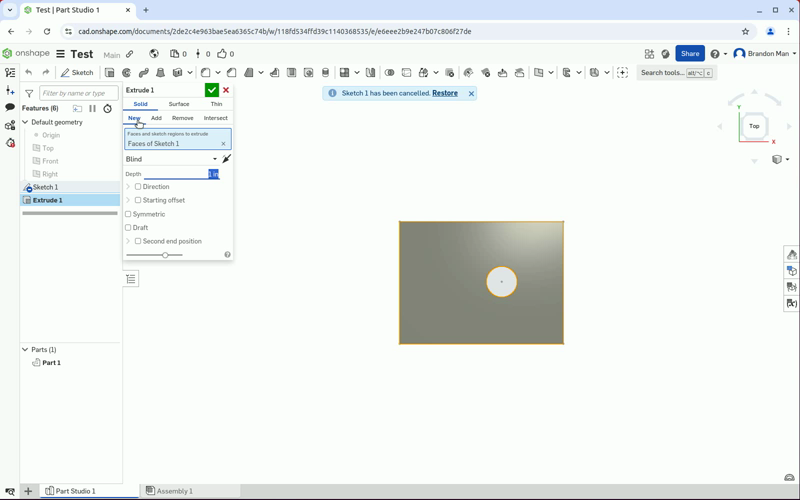
text(11.313)
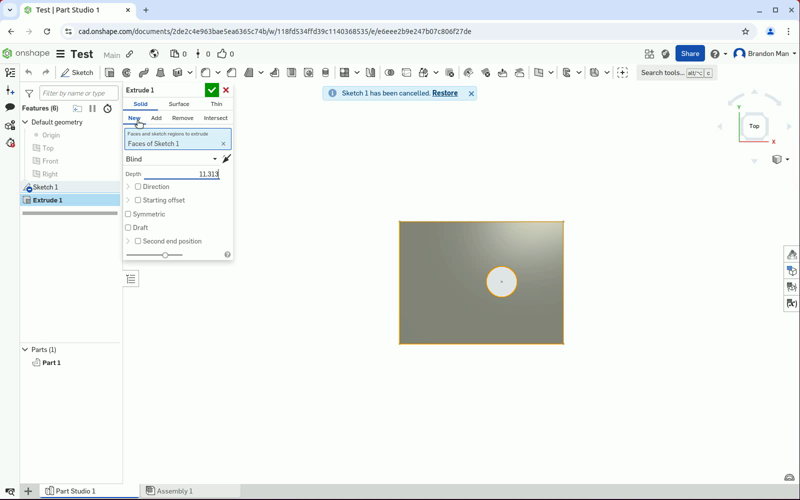
key(enter)
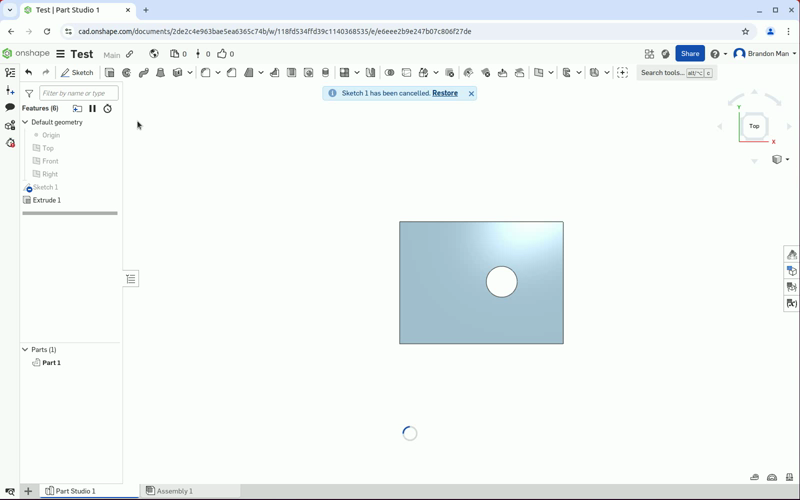
key(shift+h)
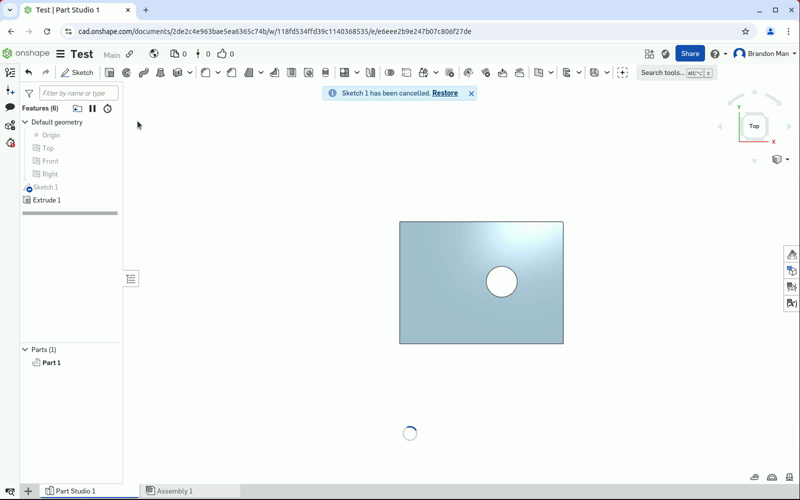
key(shift+h)
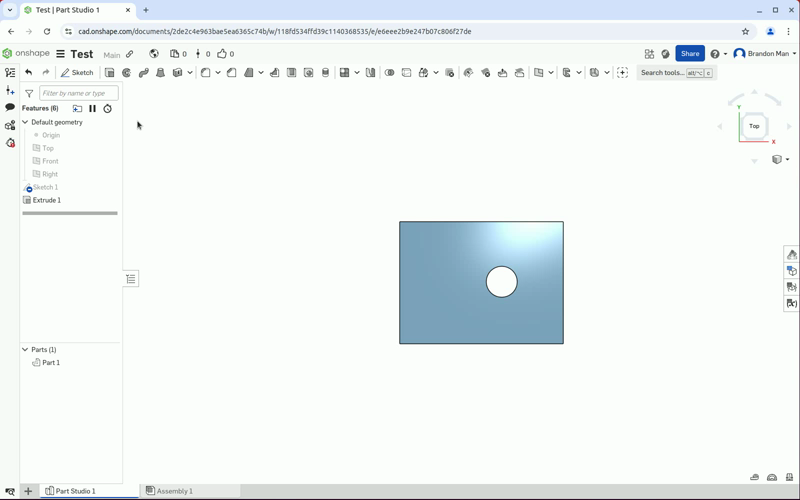
mouse_move(73, 189)
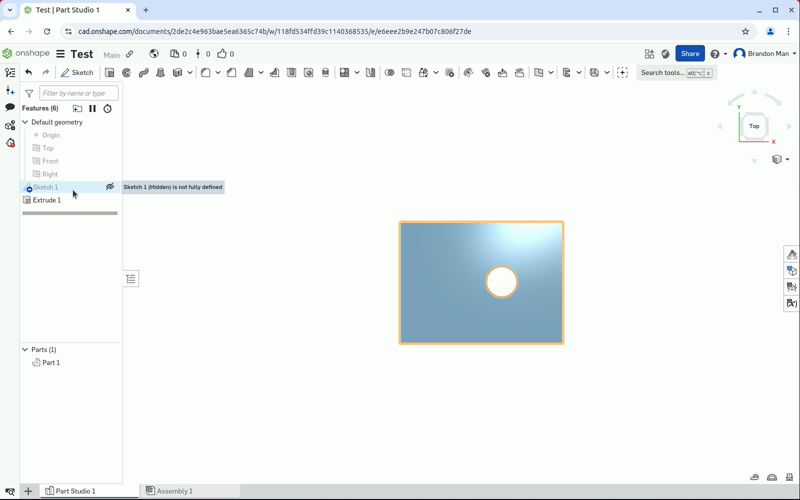
click(73, 189)
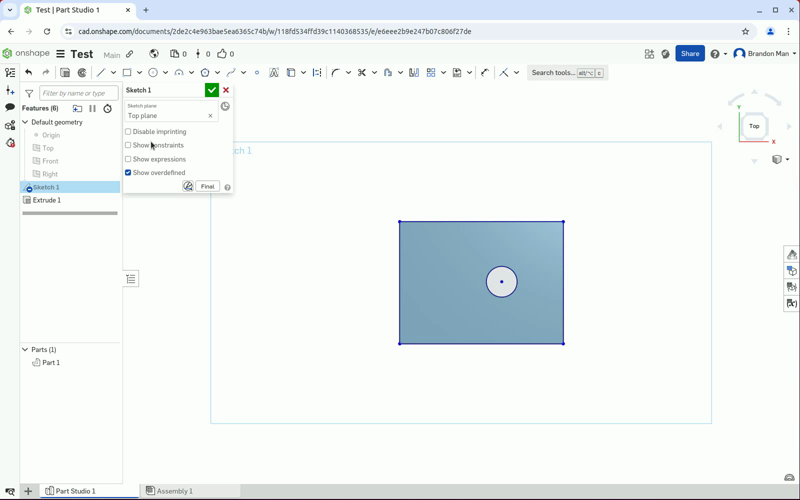
mouse_move(229, 92)
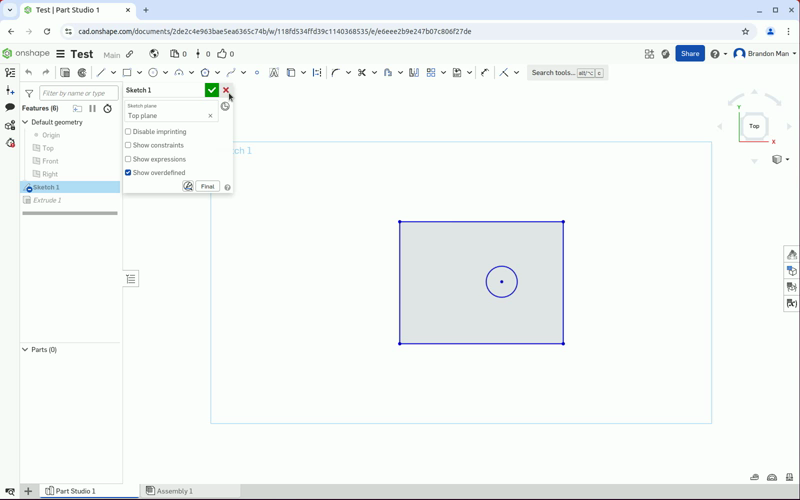
click(229, 92)
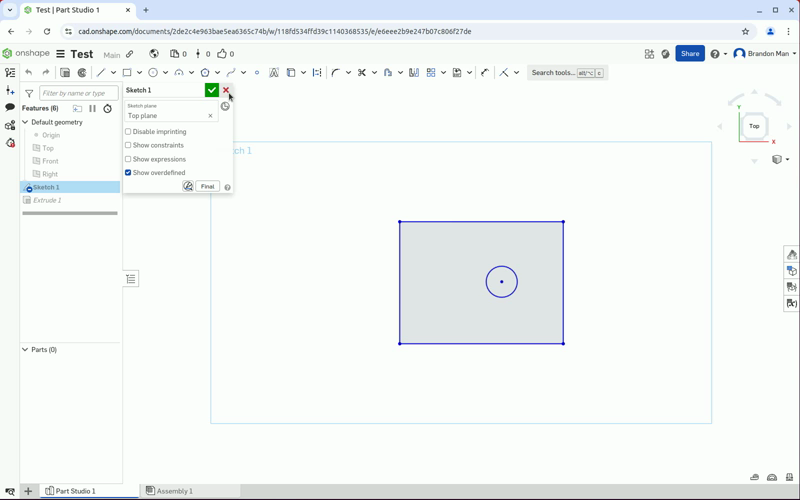
key(shift+s)
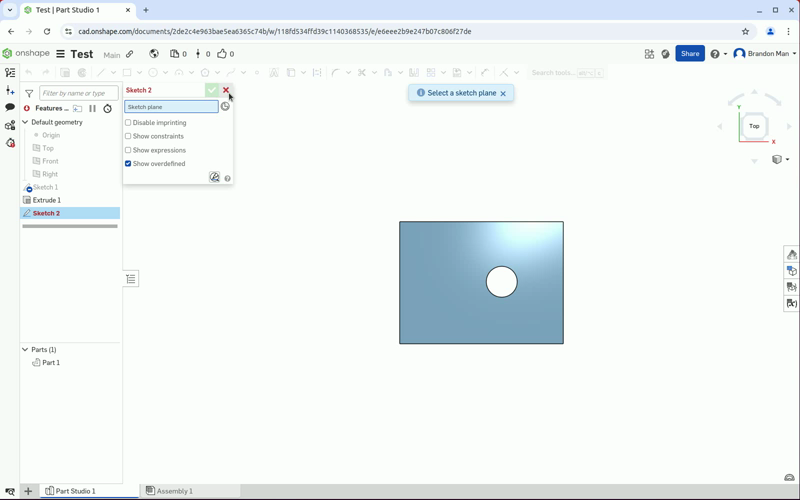
mouse_move(73, 150)
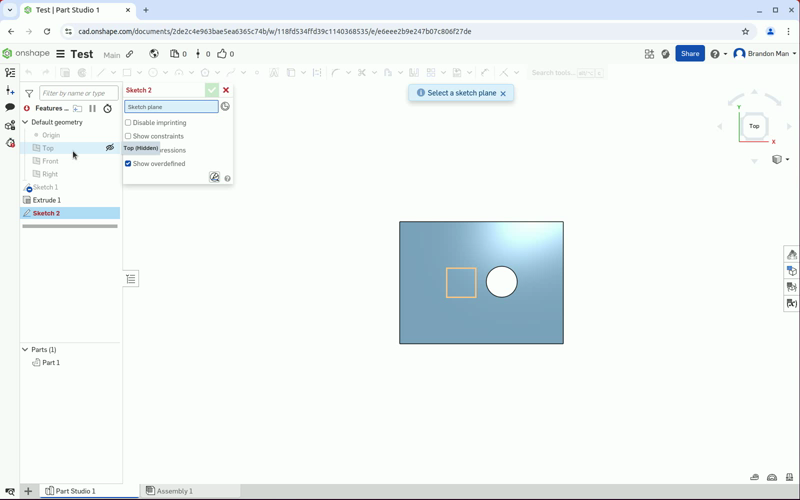
click(73, 150)
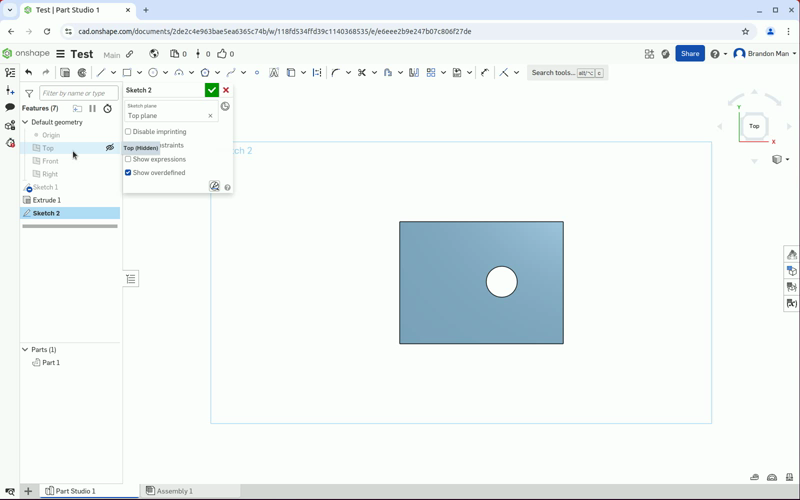
mouse_move(73, 352)
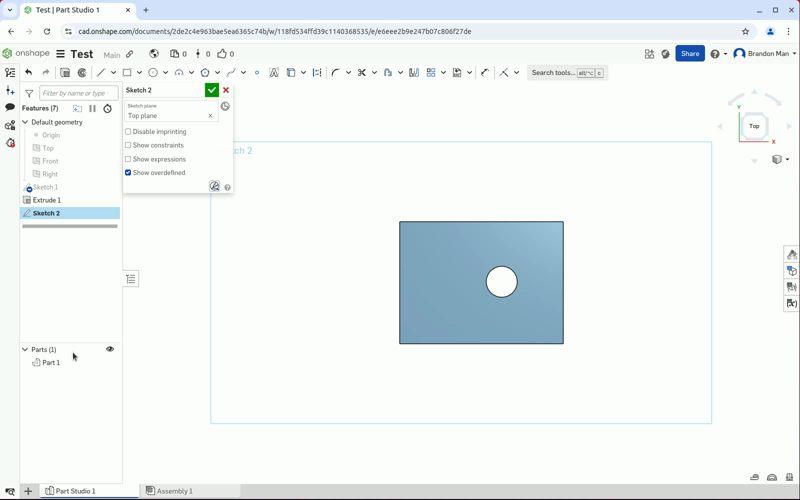
key(y)
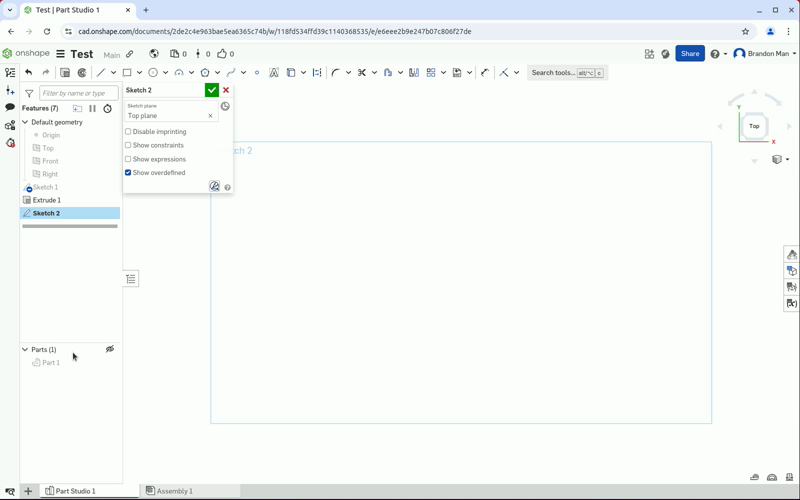
key(l)
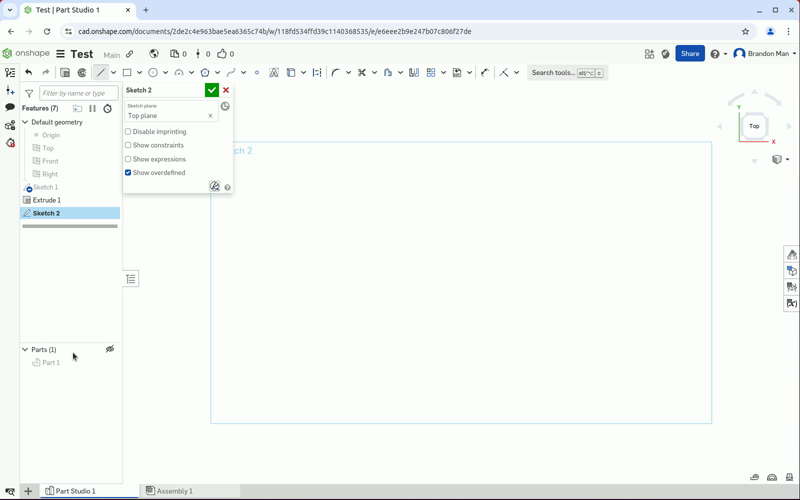
key_down(shift)
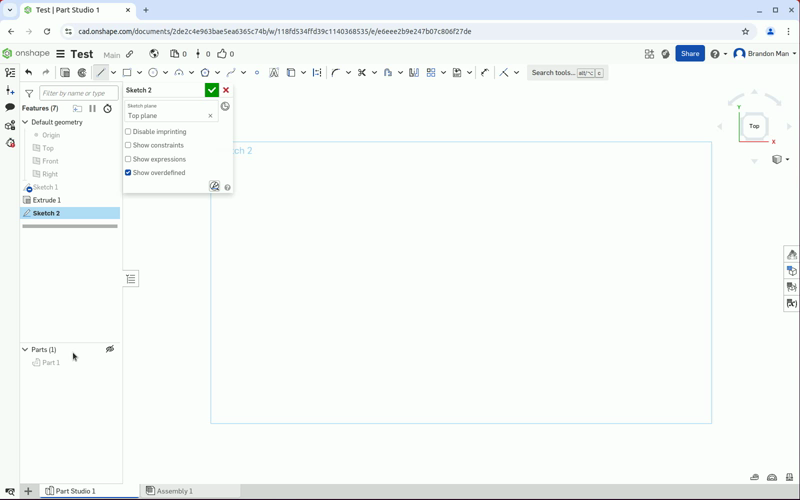
mouse_move(358, 343)
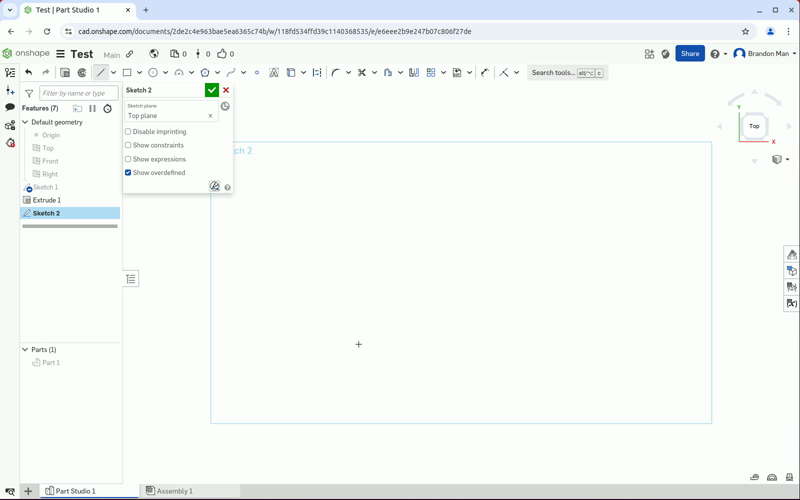
click(358, 343)
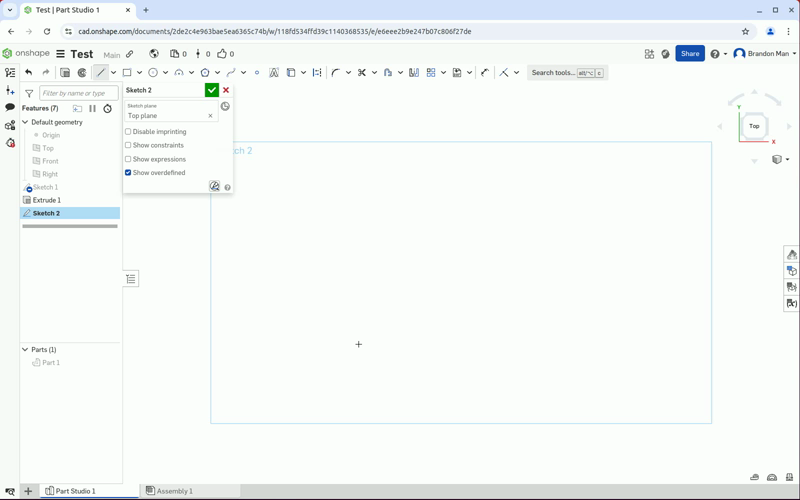
key_up(shift)
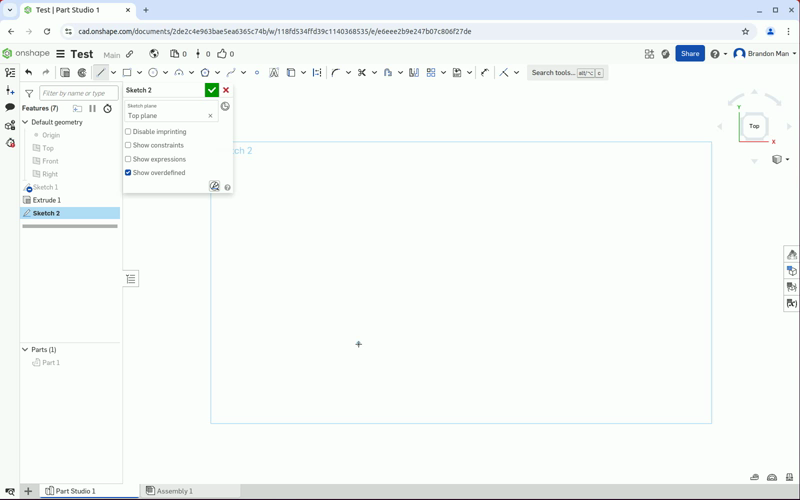
key_down(shift)
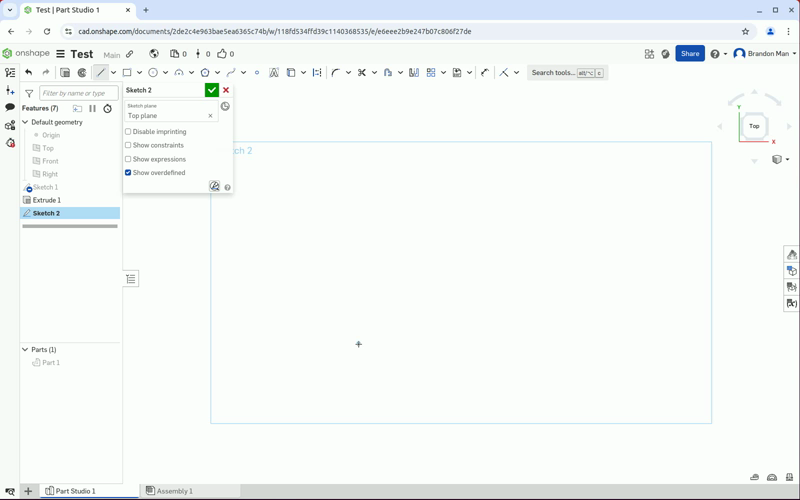
mouse_move(388, 343)
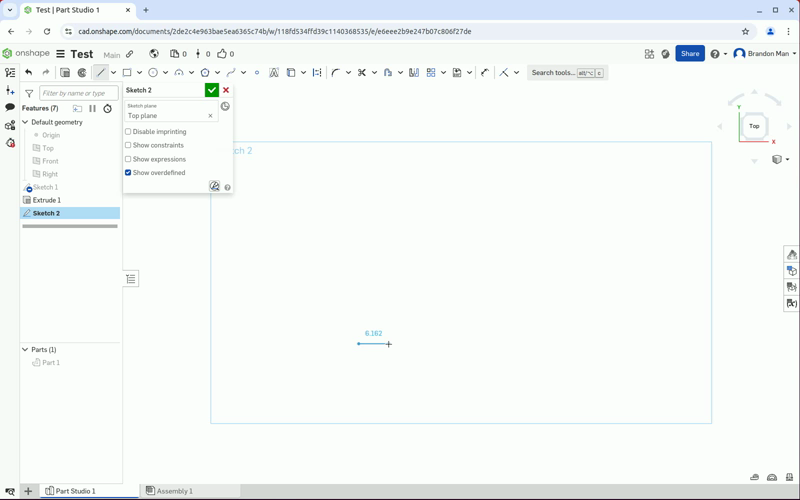
mouse_move(400, 343)
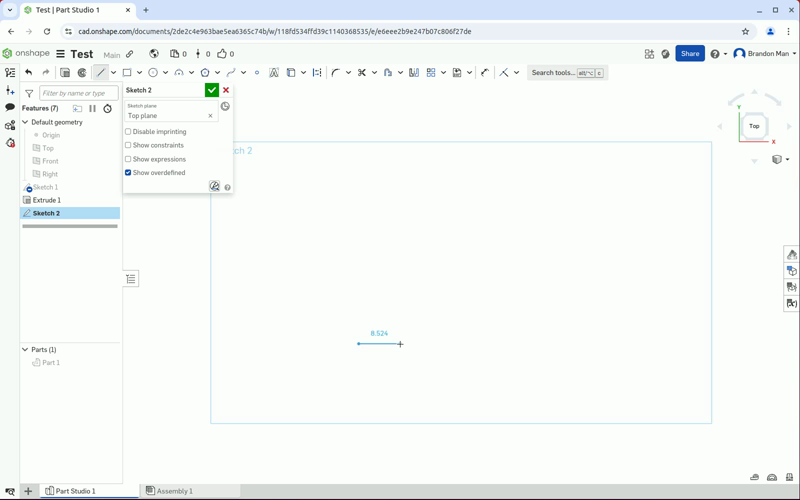
click(400, 343)
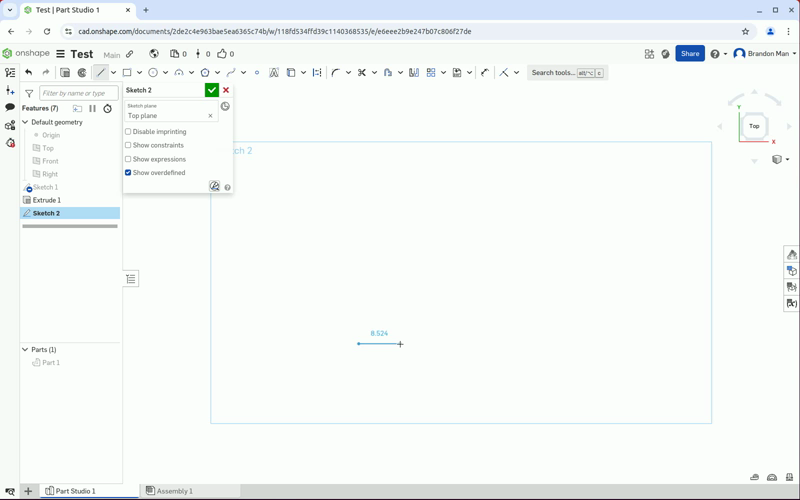
key_up(shift)
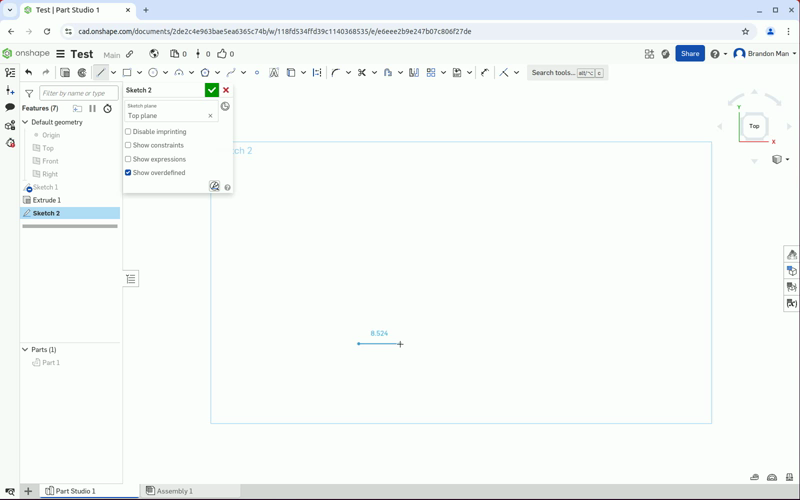
key_down(shift)
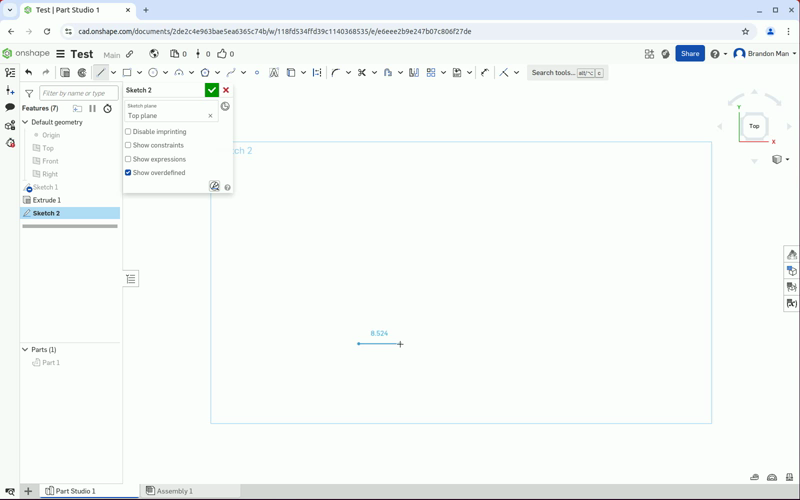
mouse_move(400, 220)
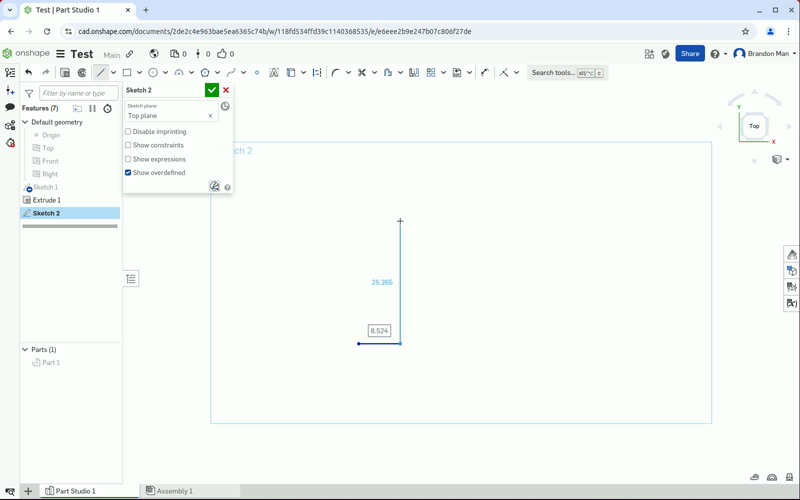
click(400, 220)
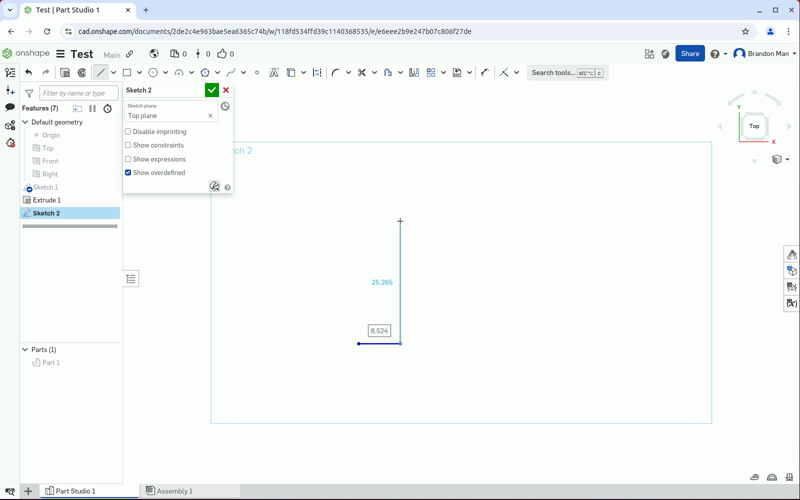
key_up(shift)
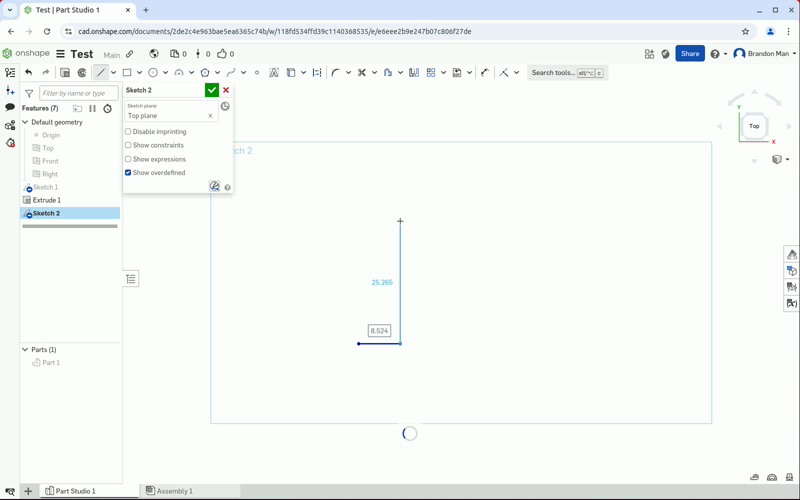
key_down(shift)
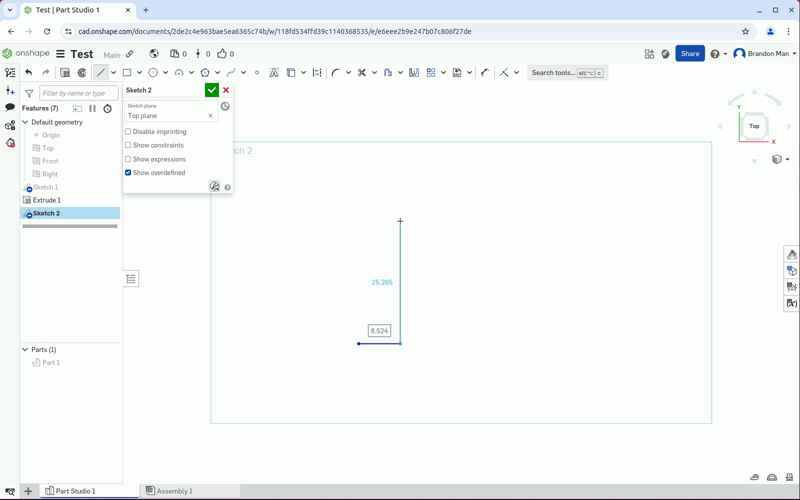
mouse_move(430, 220)
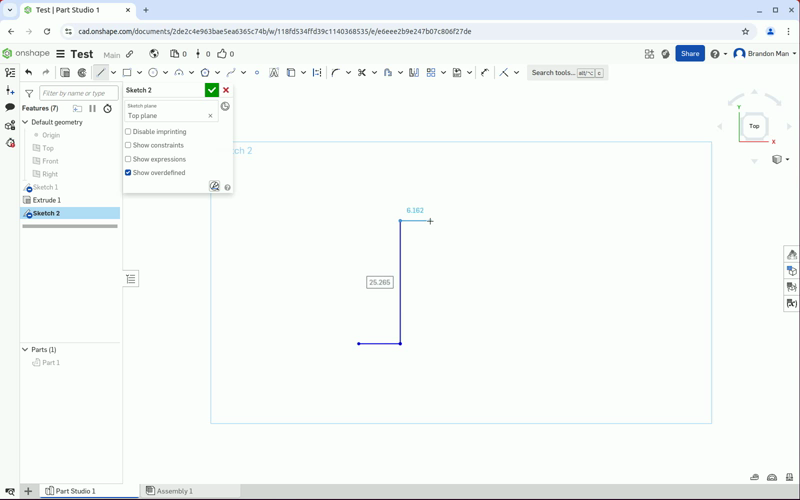
mouse_move(358, 220)
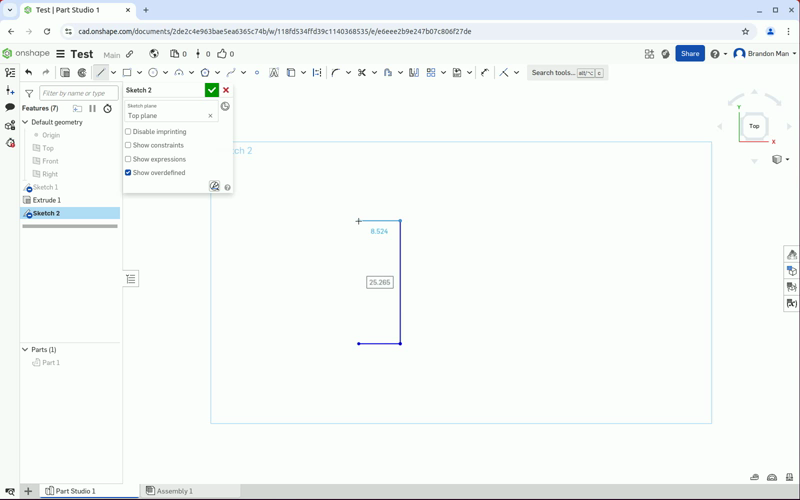
click(358, 220)
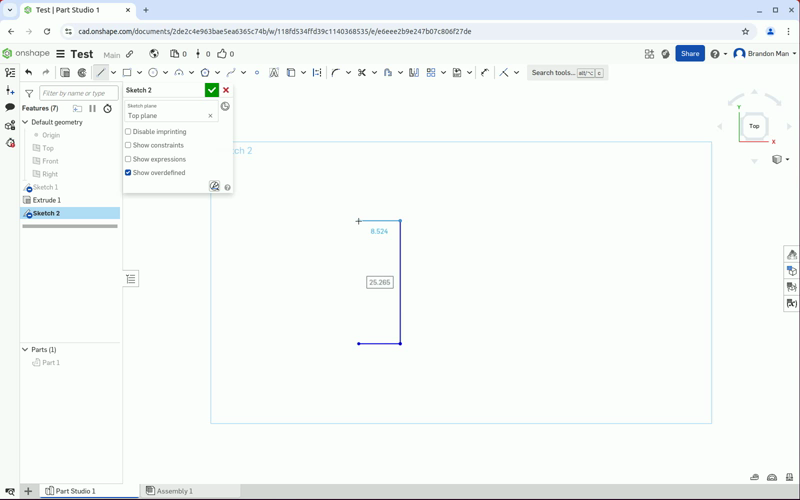
key_up(shift)
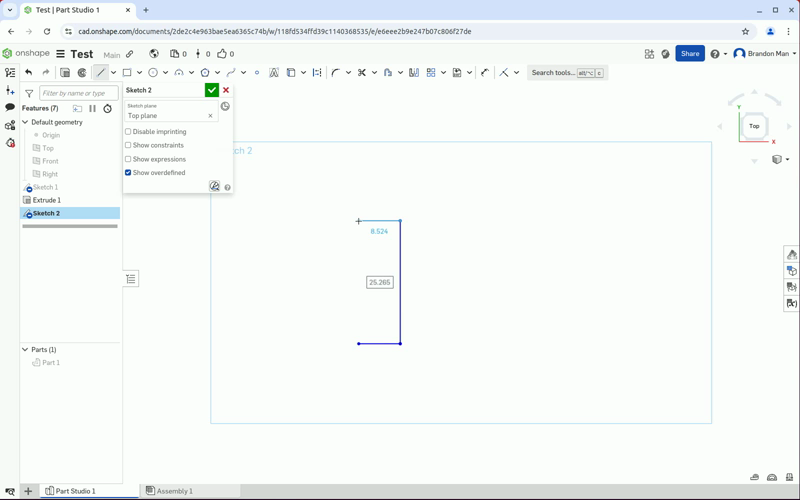
key_down(shift)
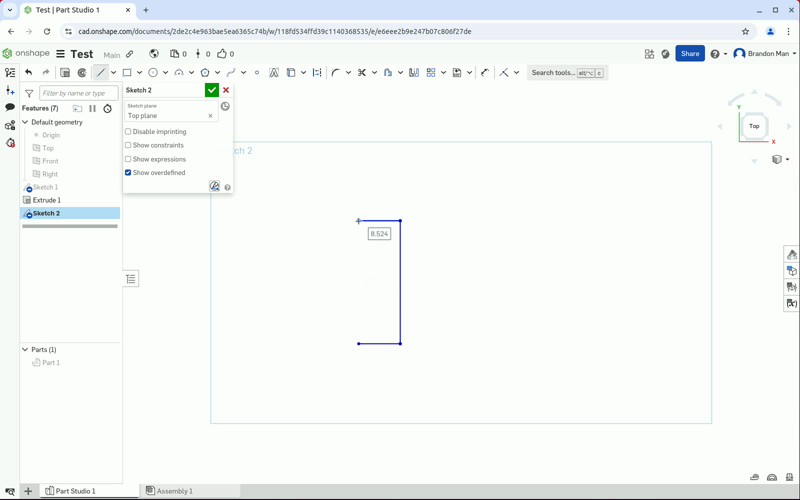
mouse_move(358, 343)
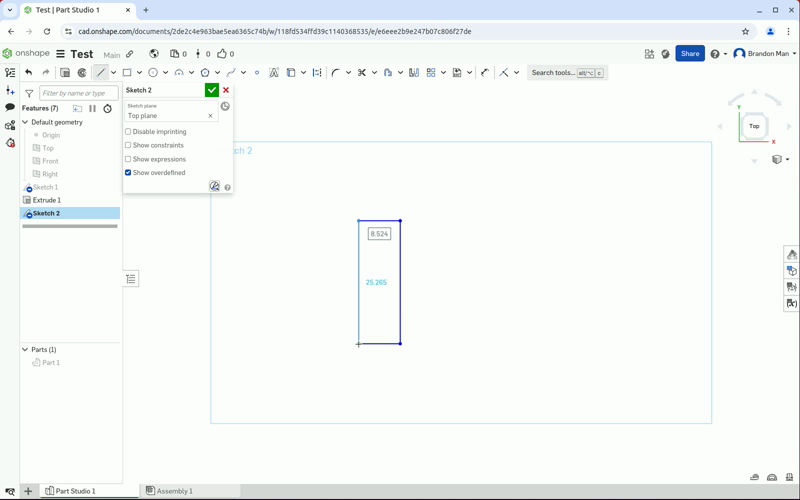
key_up(shift)
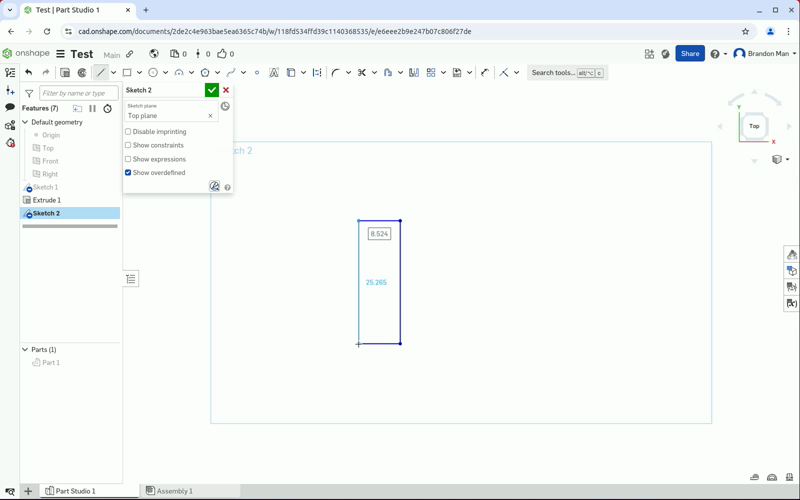
click(358, 343)
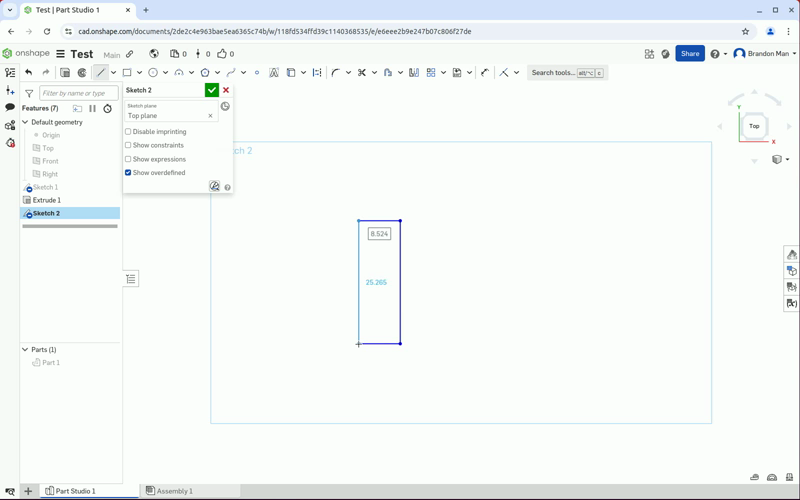
key(esc)
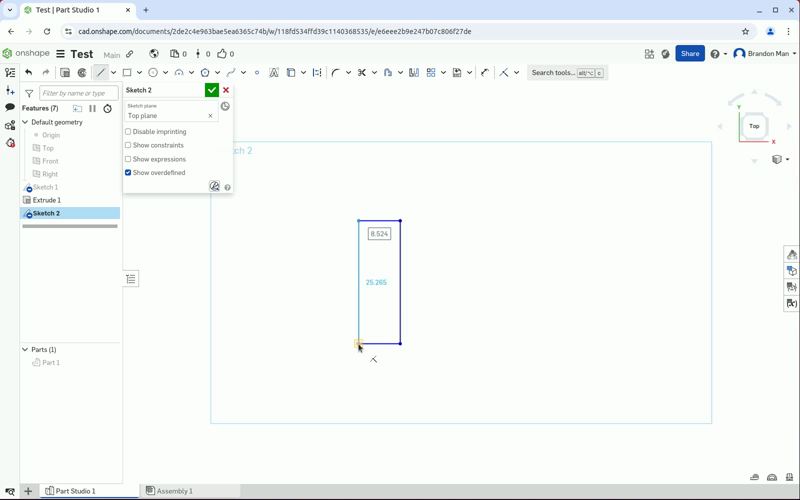
mouse_move(368, 286)
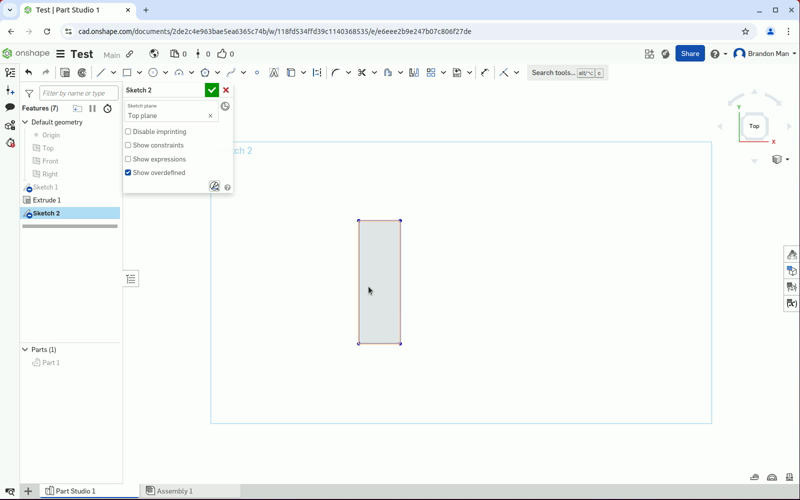
click(368, 286)
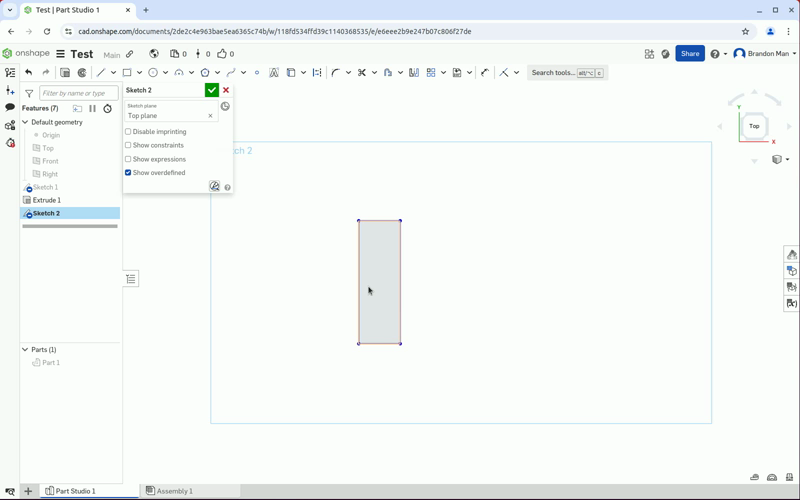
mouse_move(73, 352)
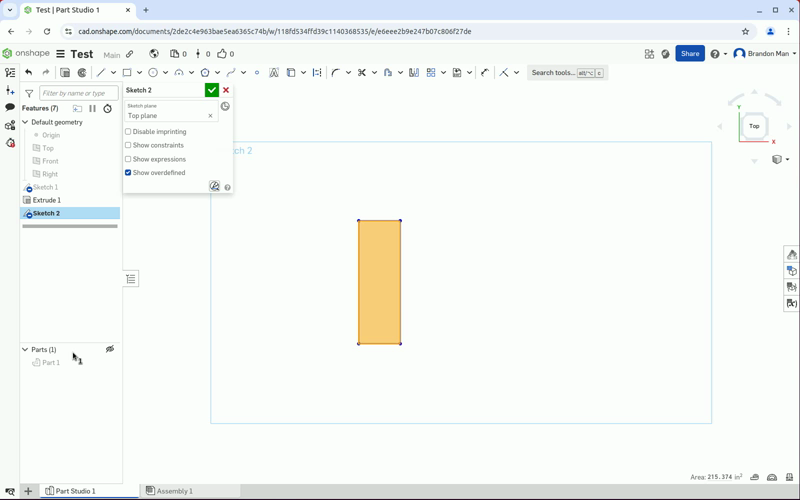
key(shift+y)
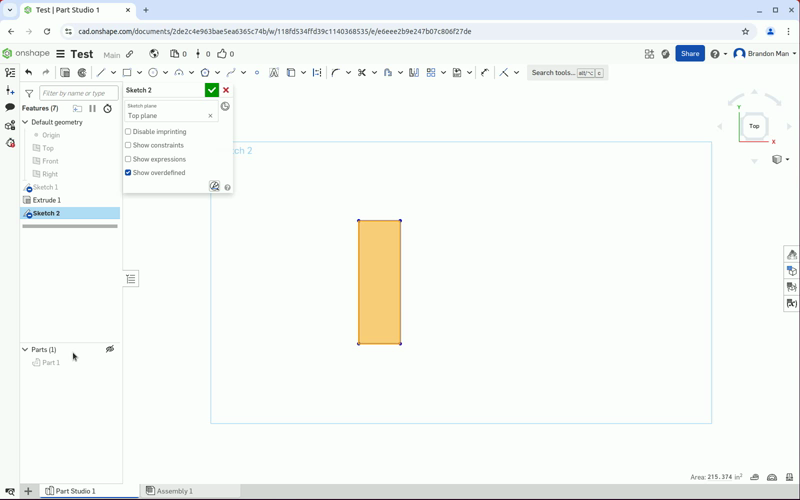
key(shift+e)
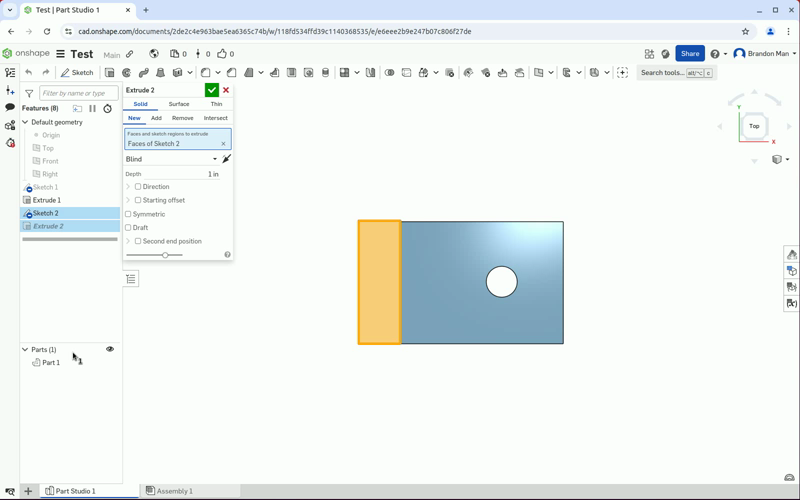
mouse_move(143, 106)
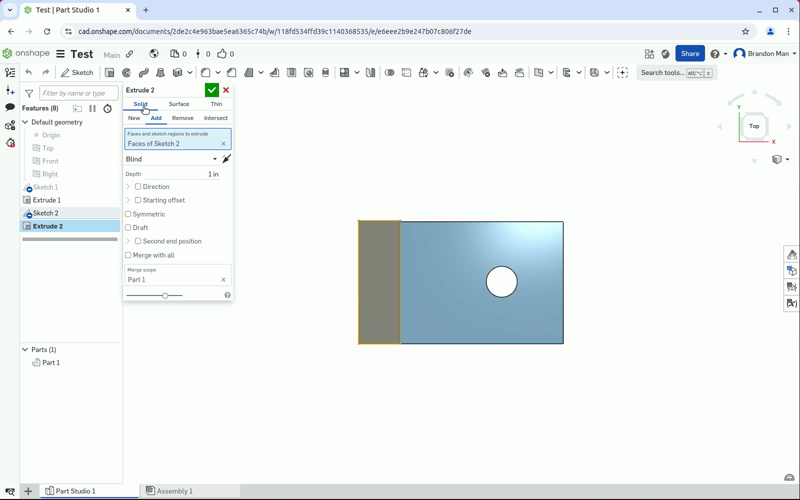
click(143, 106)
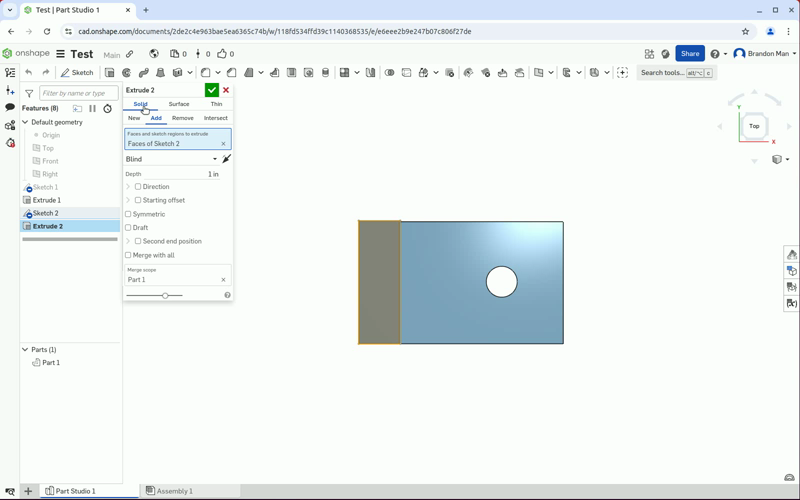
mouse_move(137, 120)
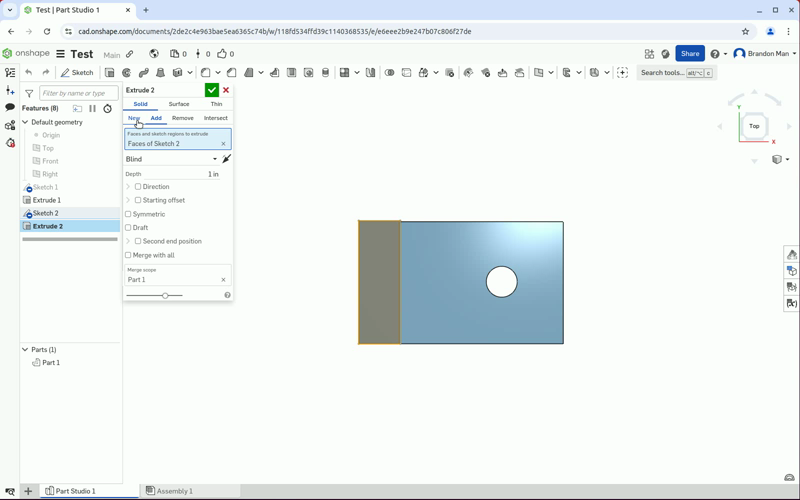
click(137, 120)
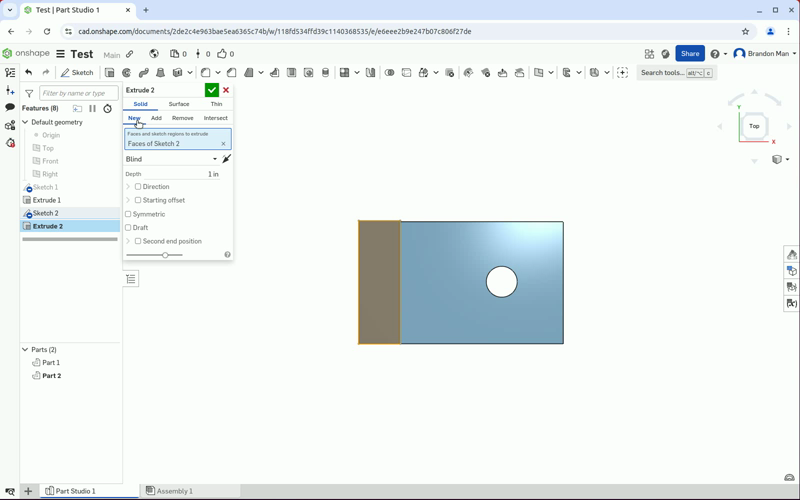
key(tab, 4)
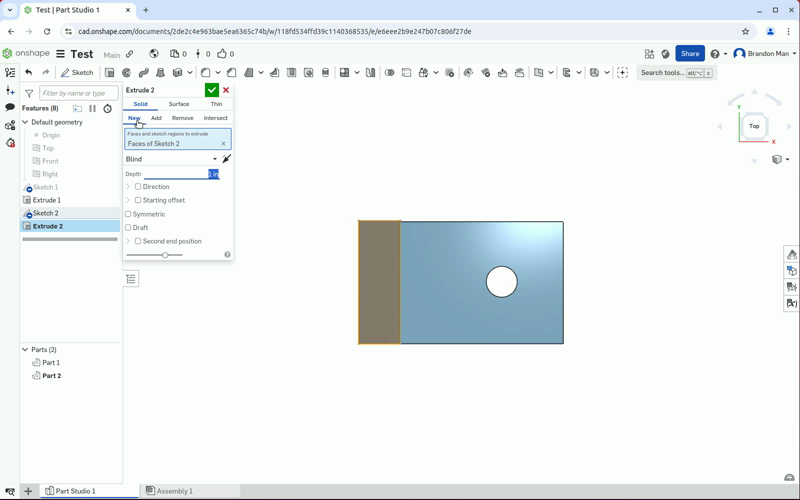
text(11.313)
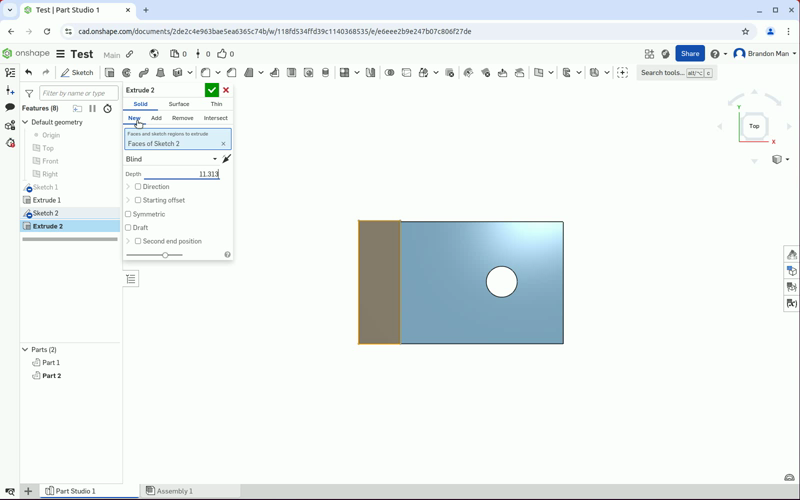
key(enter)
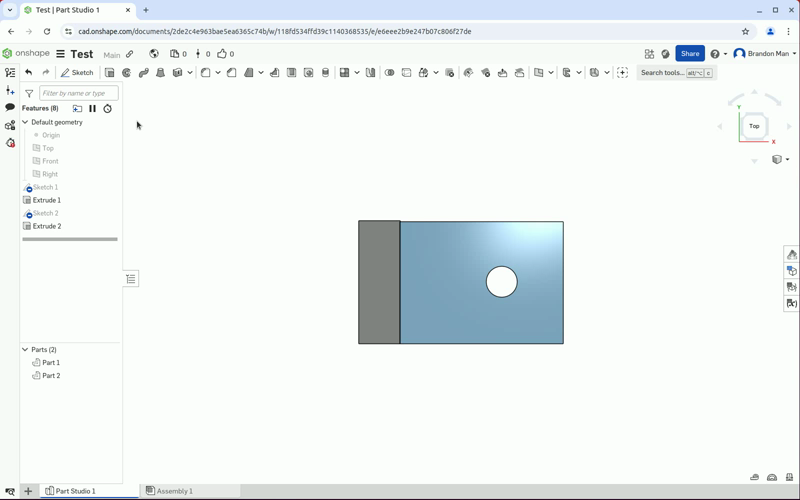
key(shift+h)
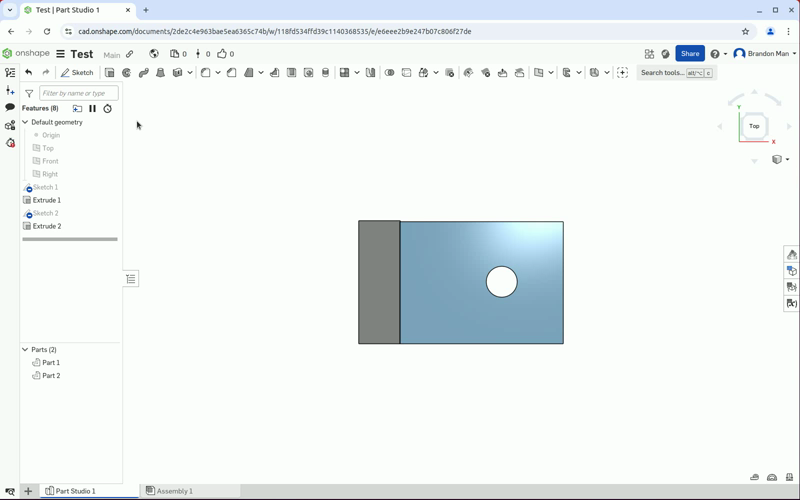
key(shift+h)
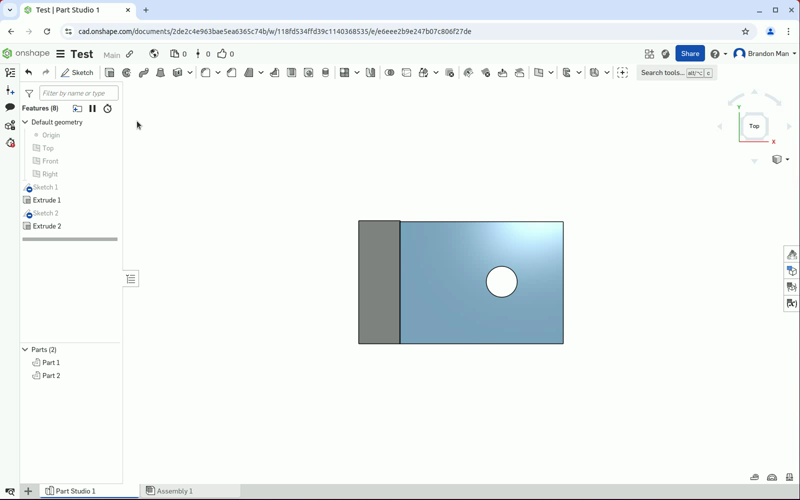
mouse_move(73, 189)
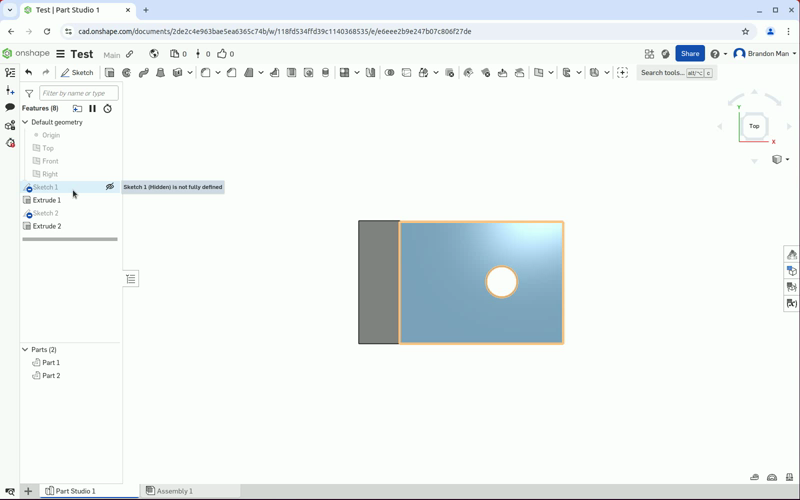
click(73, 189)
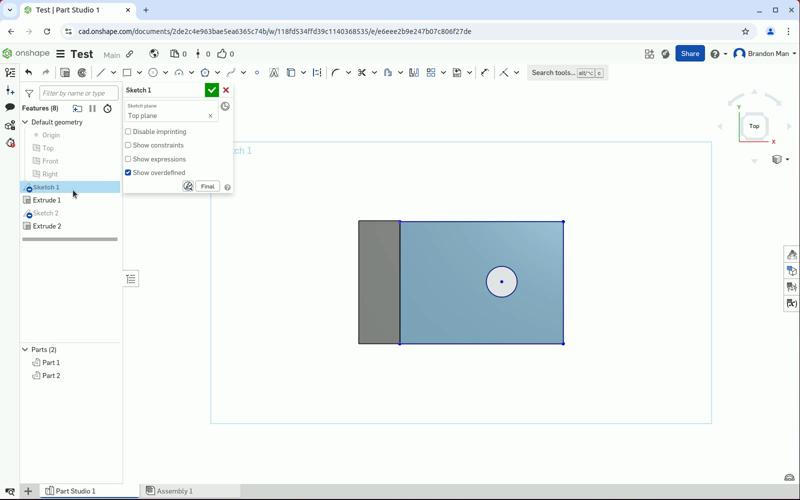
mouse_move(229, 92)
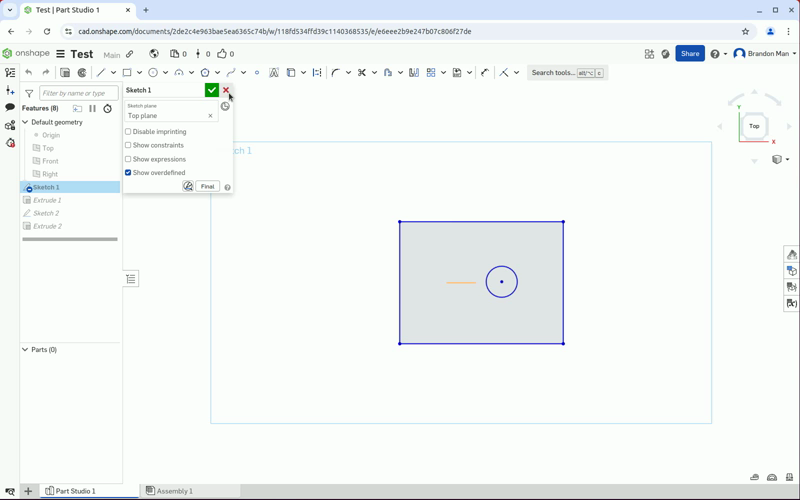
click(229, 92)
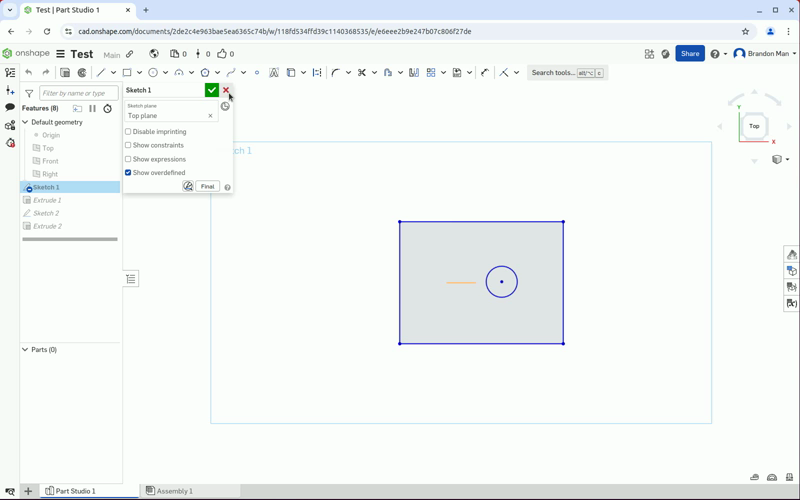
key(shift+s)
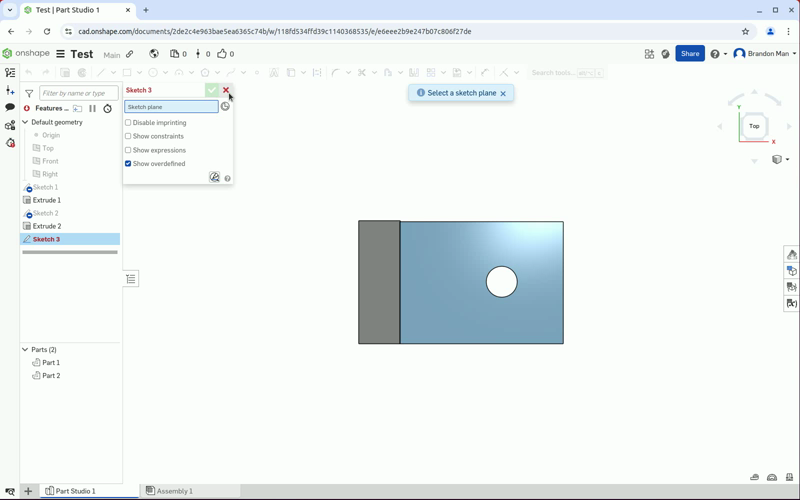
mouse_move(73, 150)
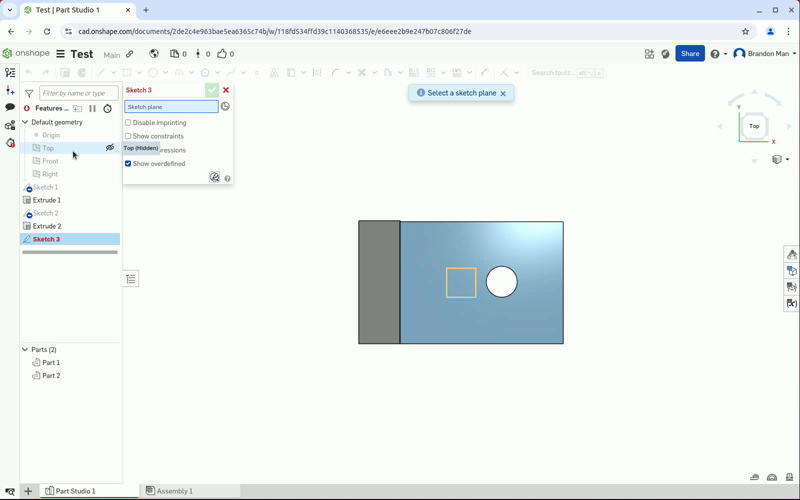
click(73, 150)
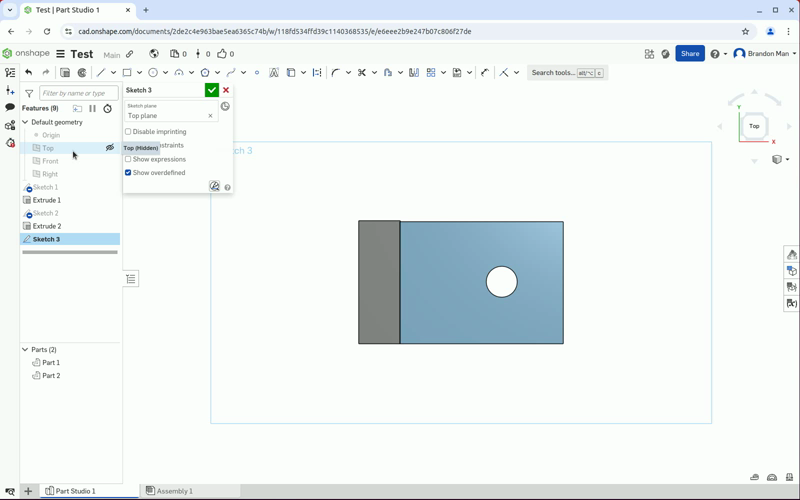
mouse_move(73, 352)
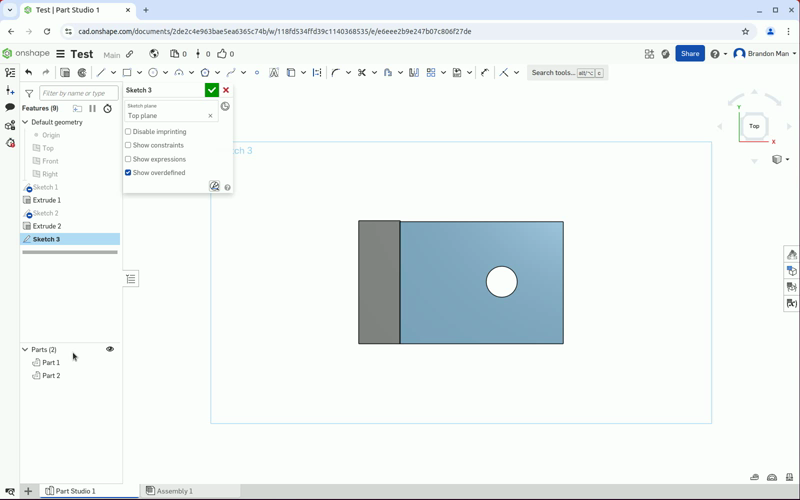
key(y)
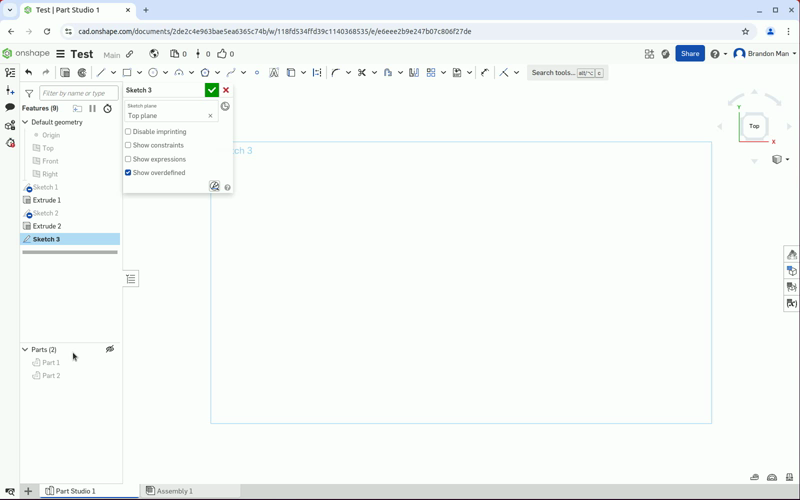
key(l)
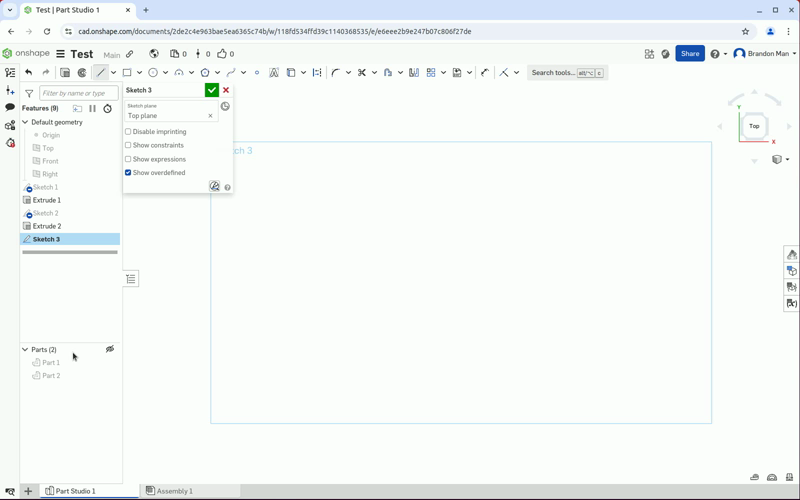
key_down(shift)
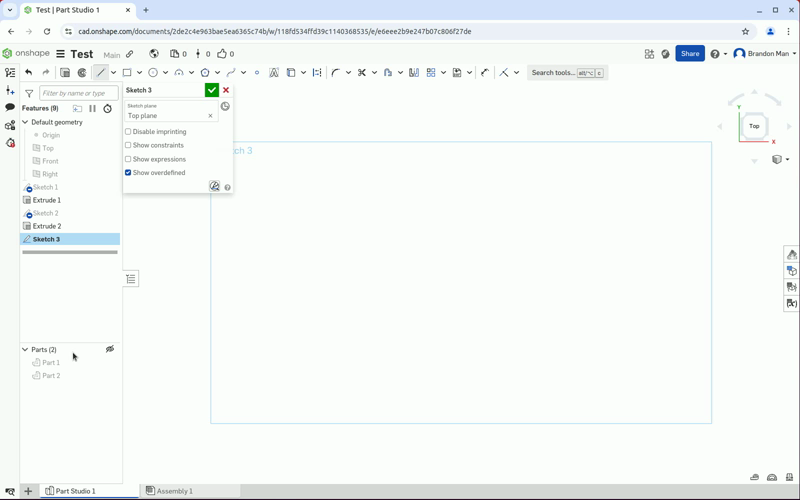
mouse_move(358, 343)
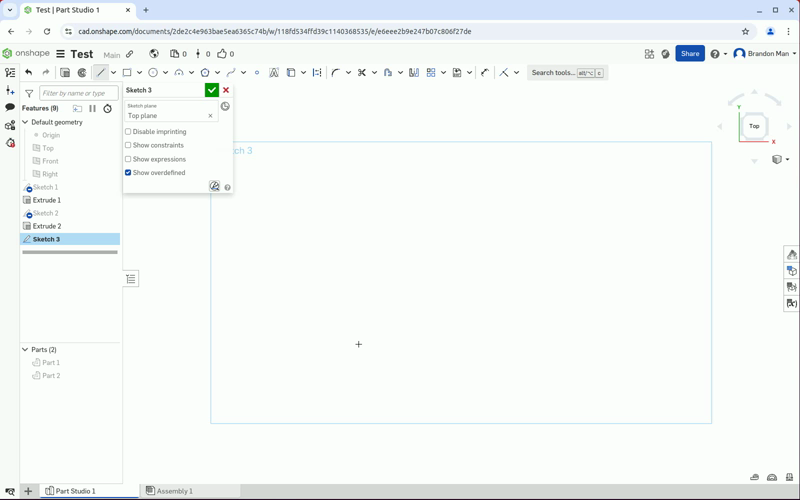
click(358, 343)
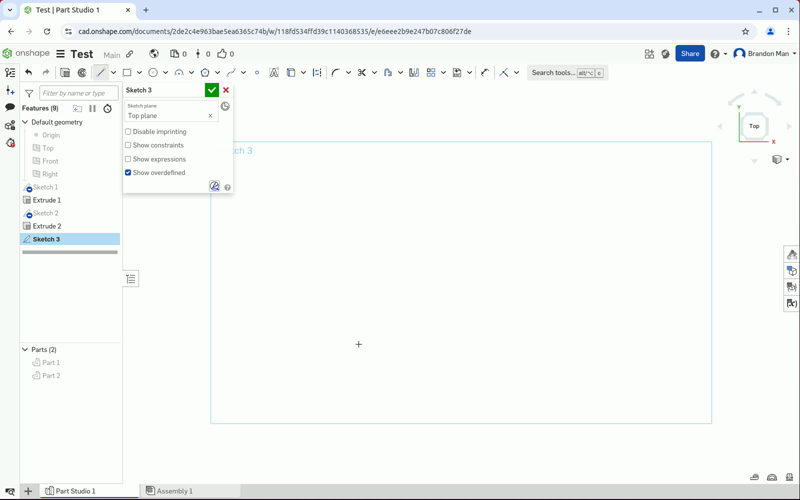
key_up(shift)
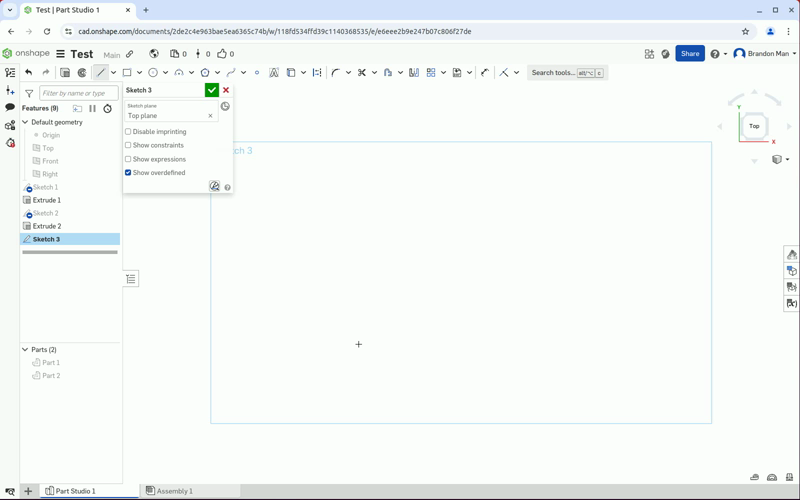
key_down(shift)
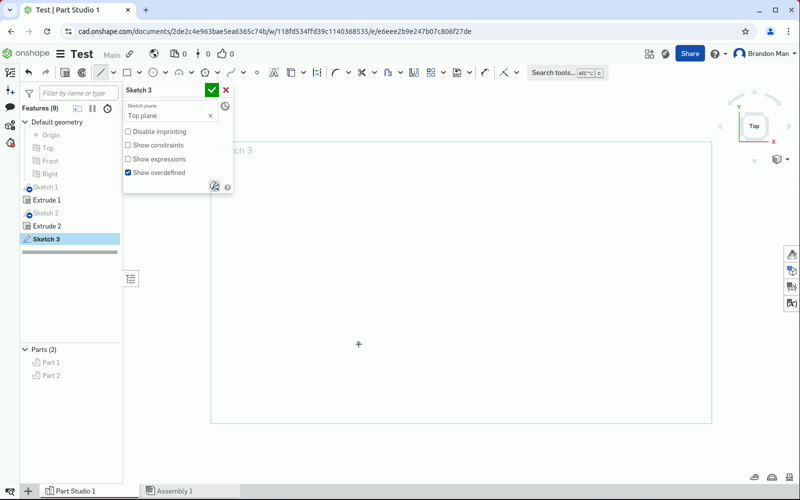
mouse_move(388, 343)
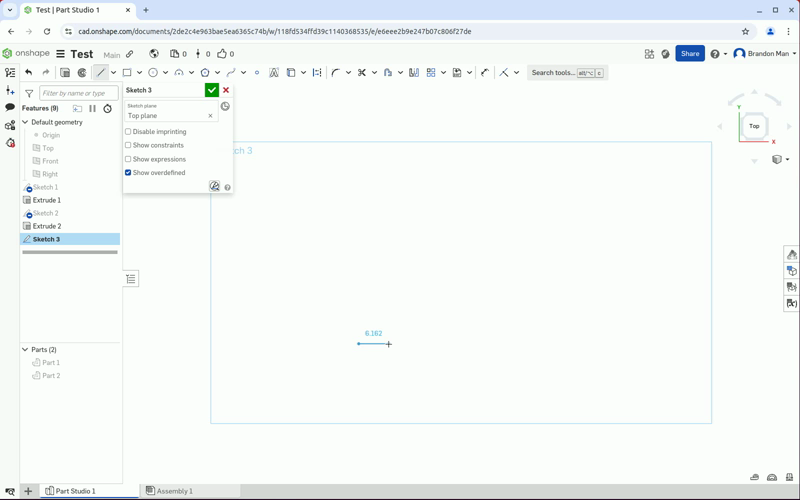
mouse_move(400, 343)
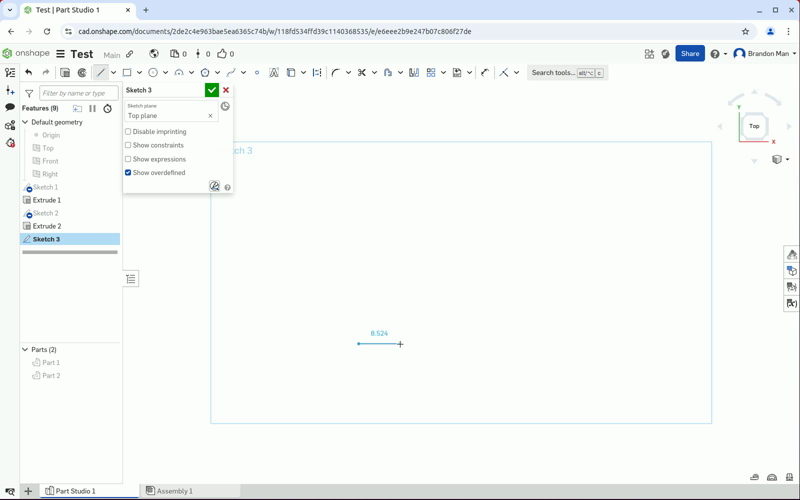
click(400, 343)
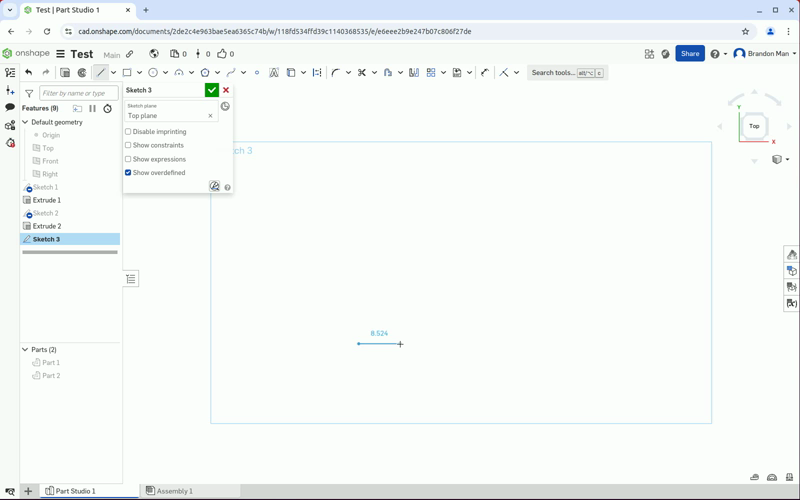
key_up(shift)
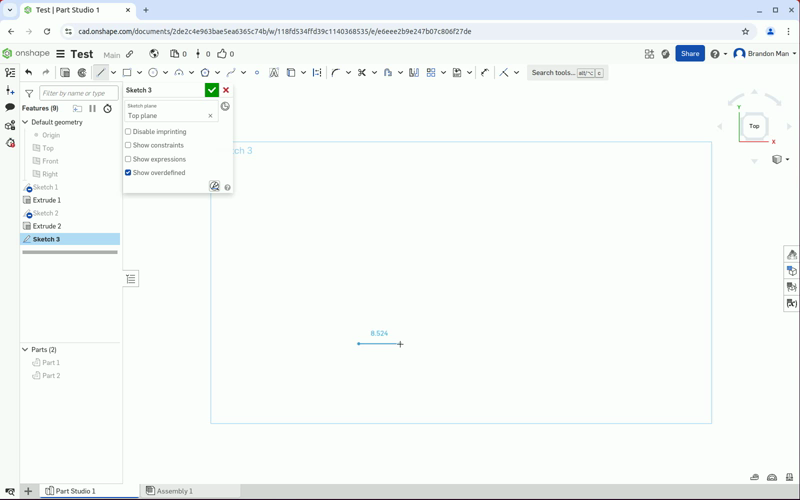
key_down(shift)
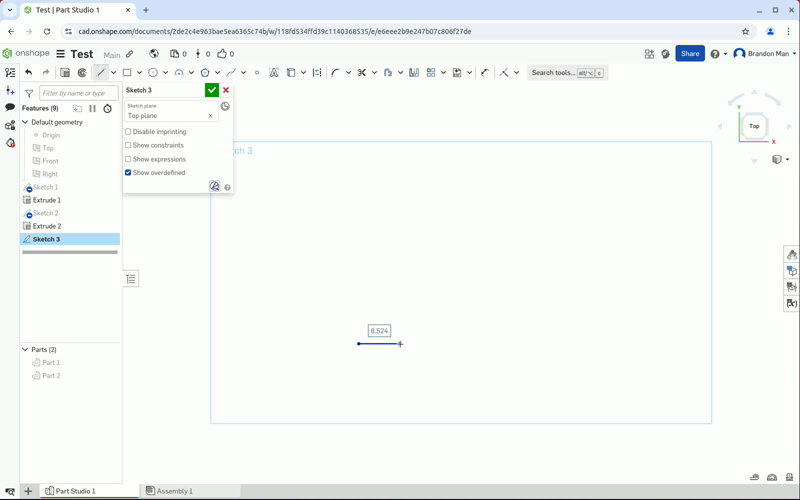
mouse_move(400, 220)
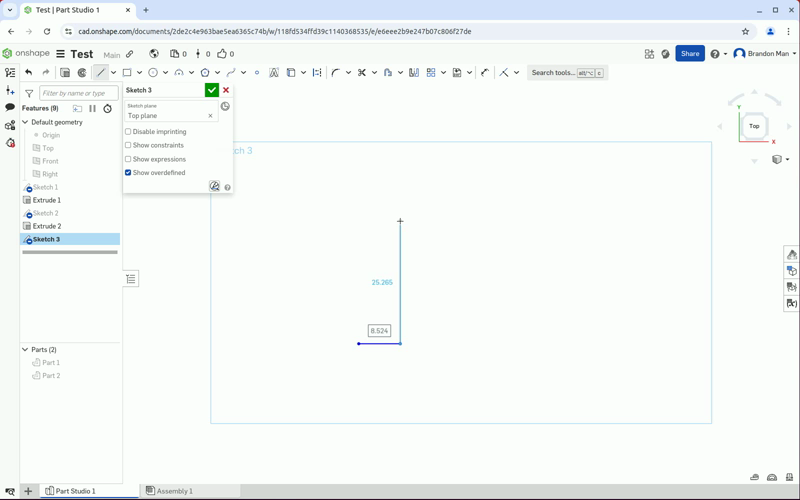
click(400, 220)
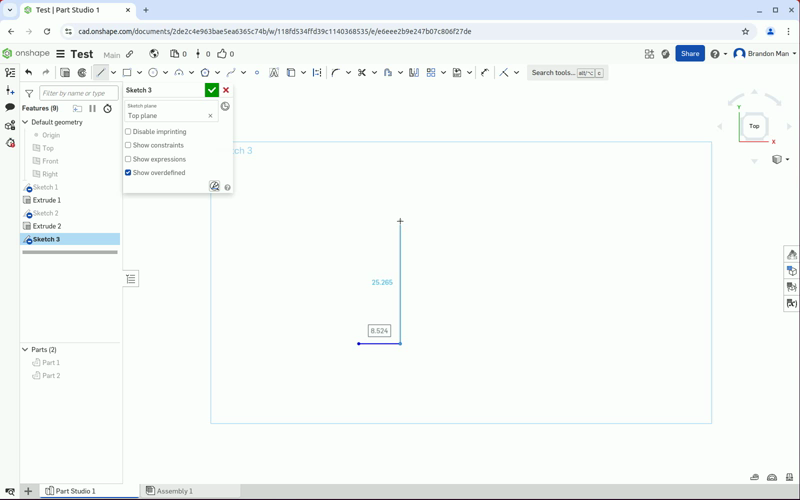
key_up(shift)
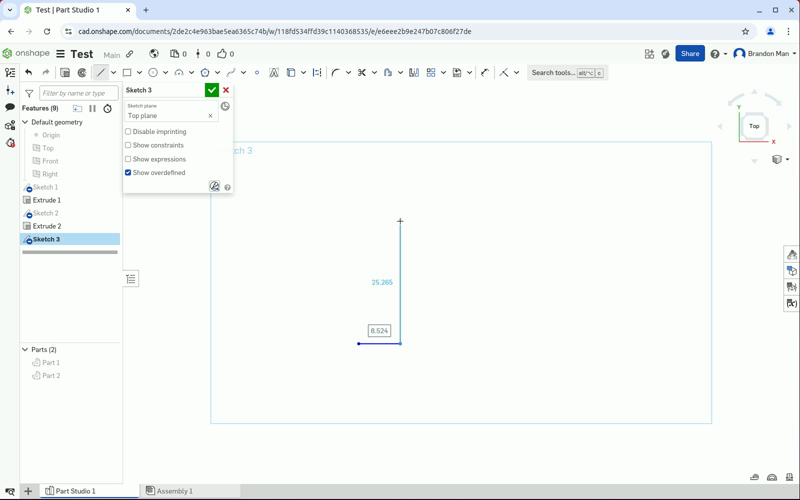
key_down(shift)
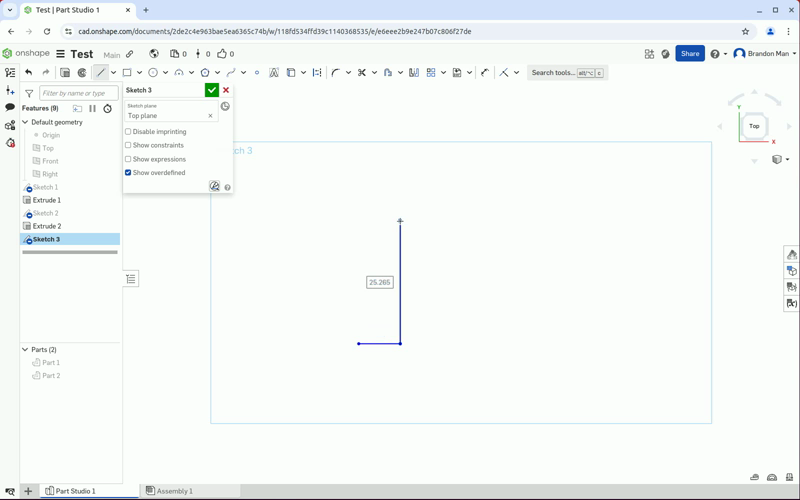
mouse_move(430, 220)
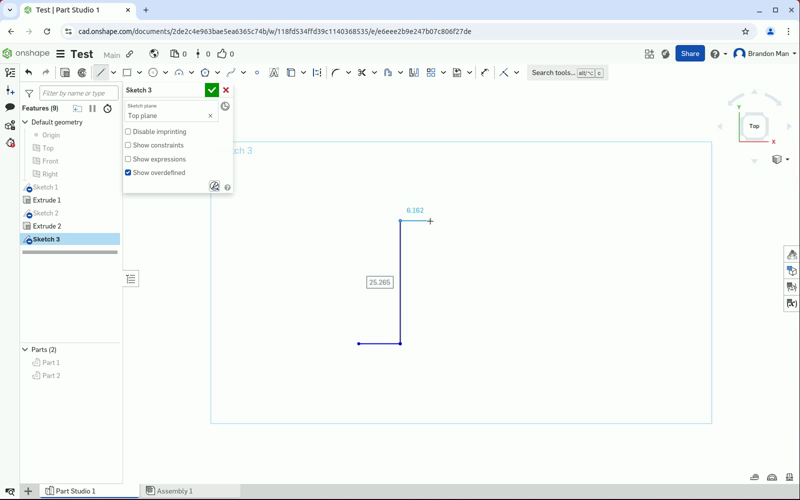
mouse_move(358, 220)
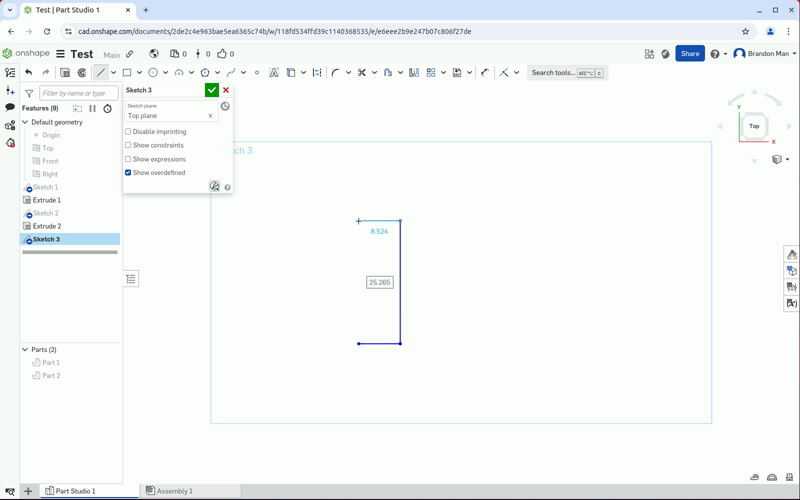
click(358, 220)
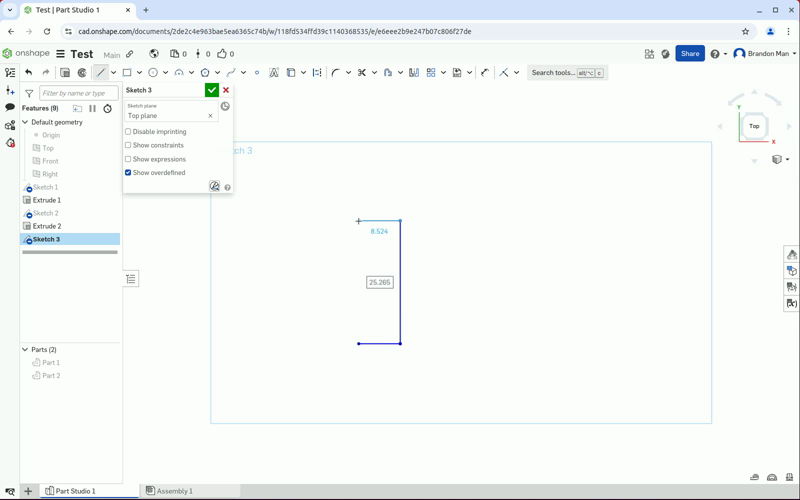
key_up(shift)
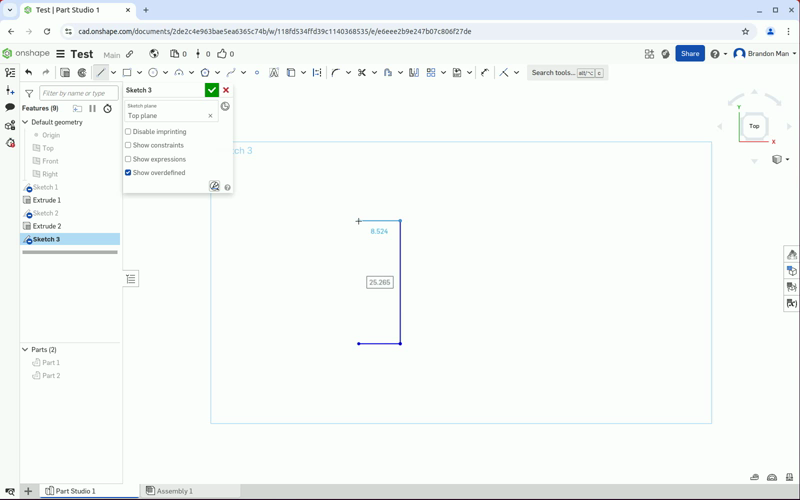
key_down(shift)
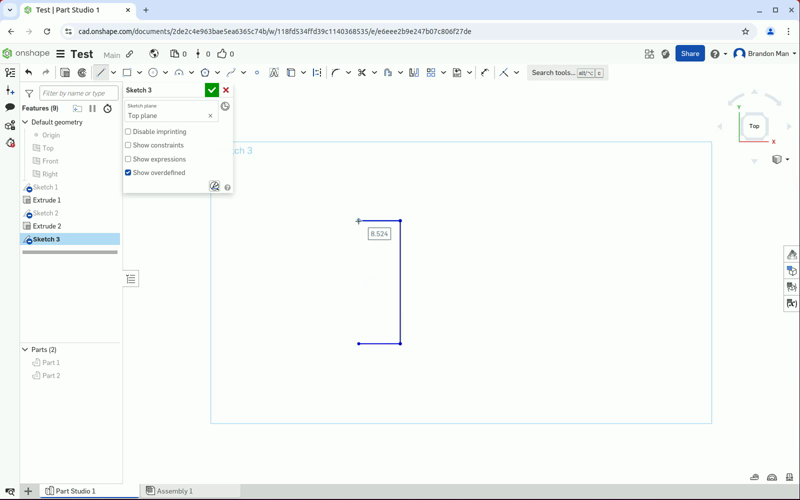
mouse_move(358, 343)
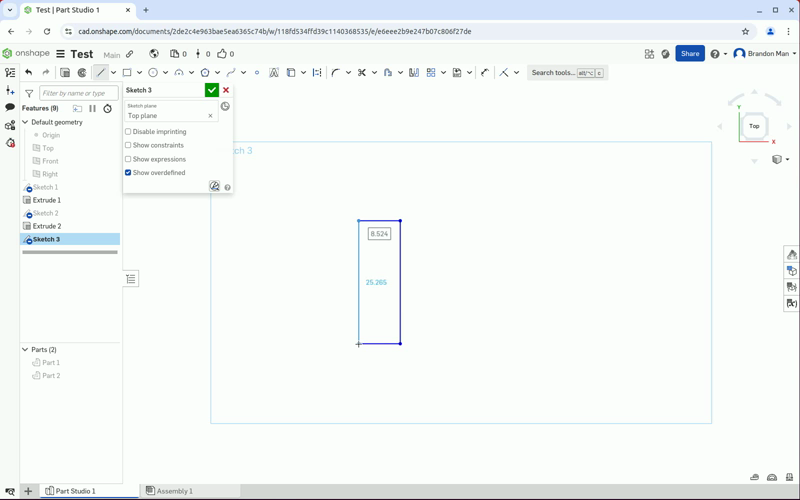
key_up(shift)
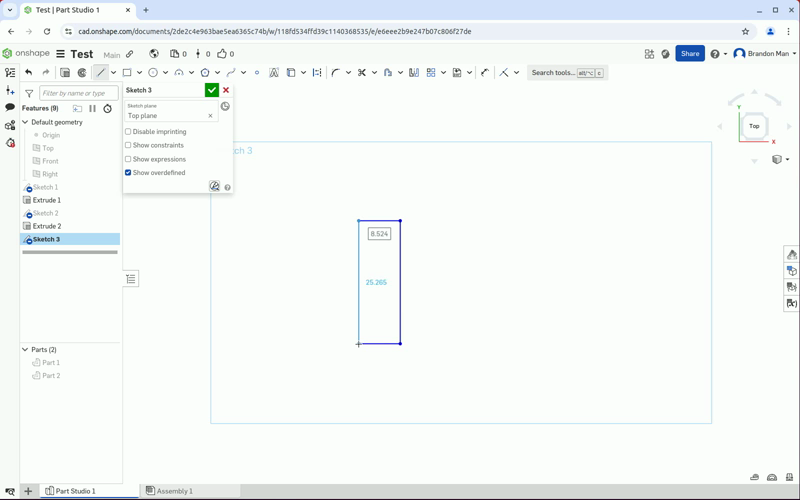
click(358, 343)
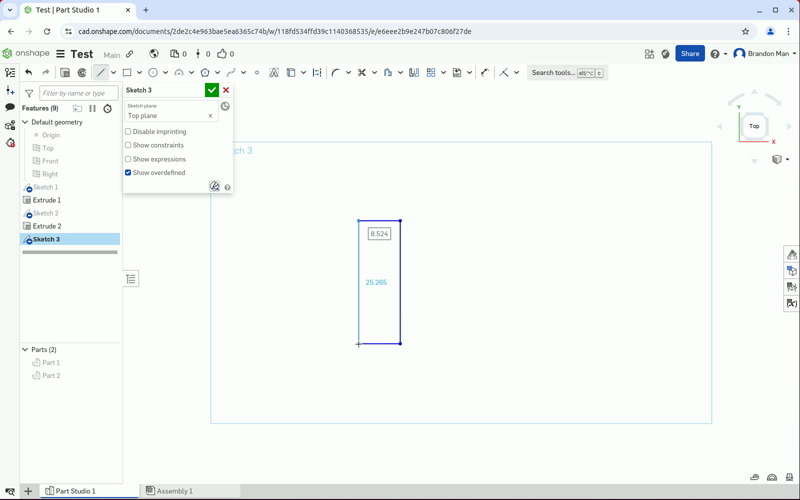
key(esc)
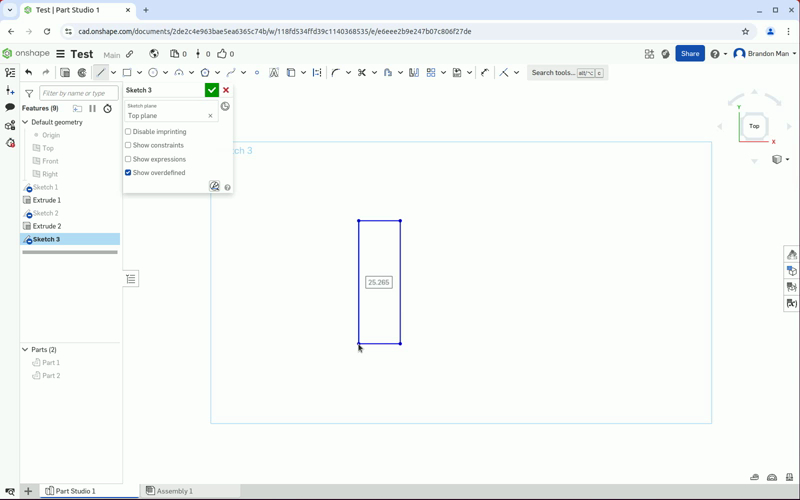
mouse_move(366, 280)
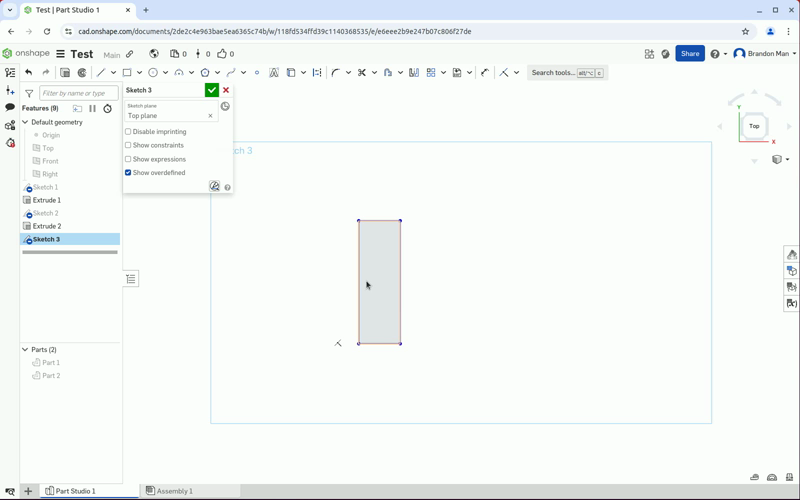
click(366, 280)
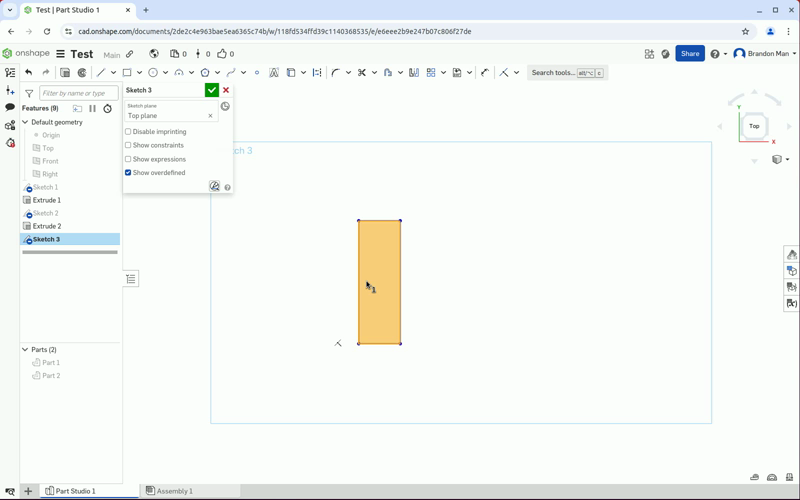
mouse_move(73, 352)
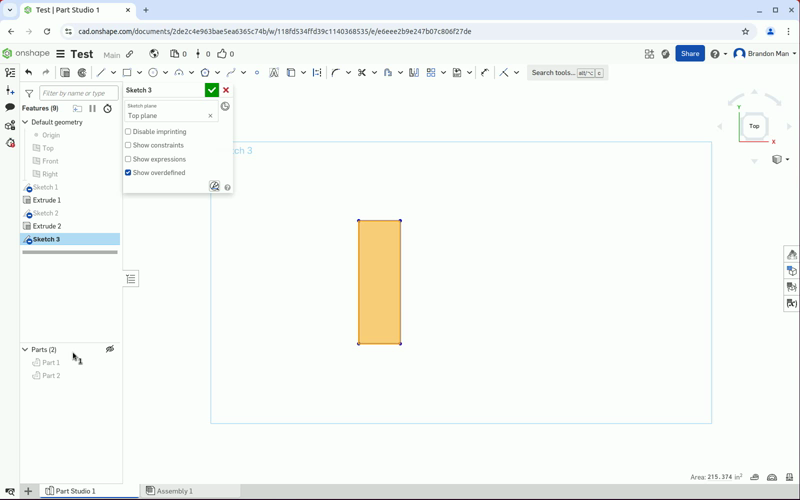
key(shift+y)
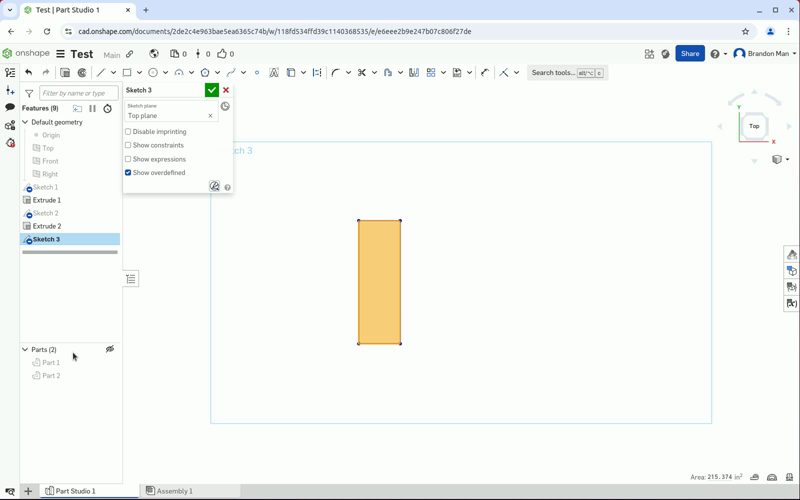
key(shift+e)
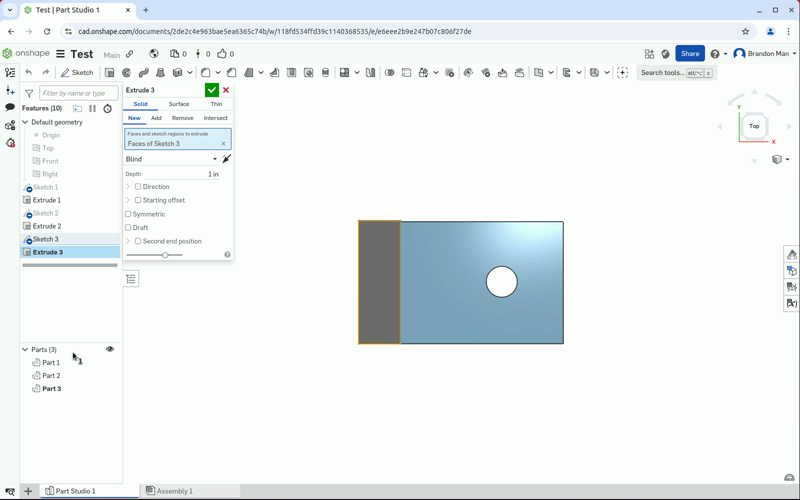
mouse_move(143, 106)
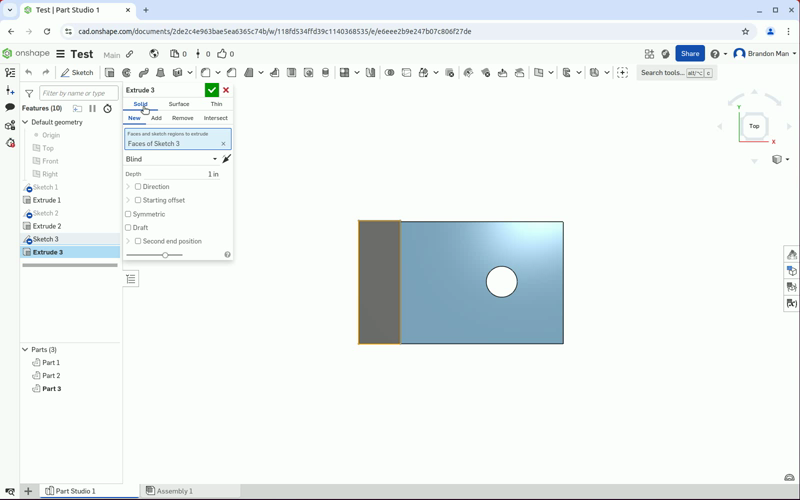
click(143, 106)
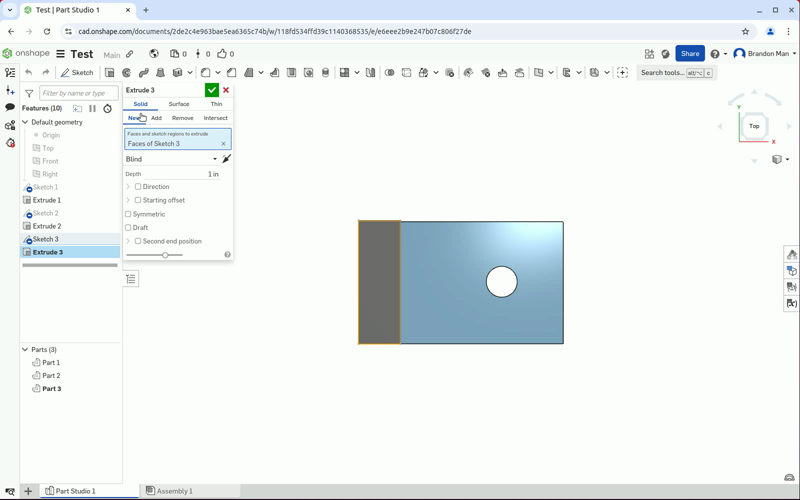
mouse_move(137, 120)
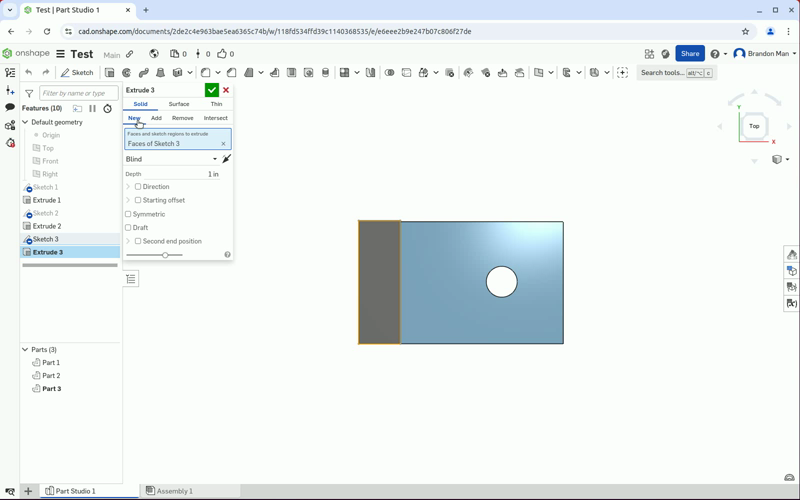
click(137, 120)
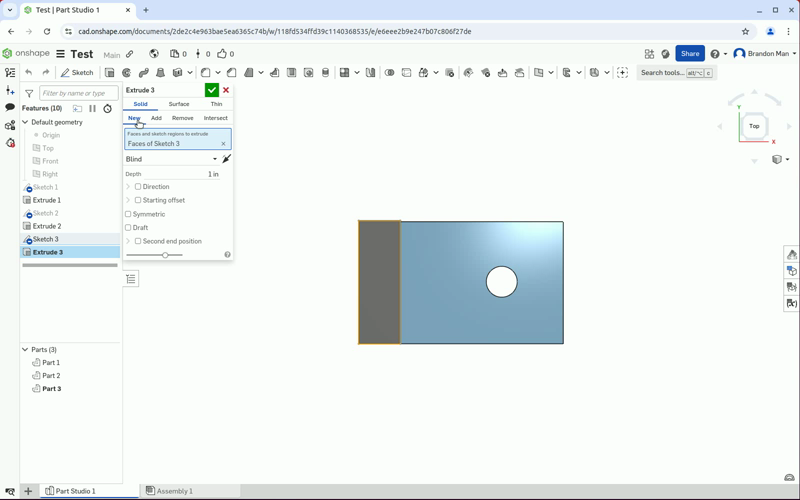
key(tab, 4)
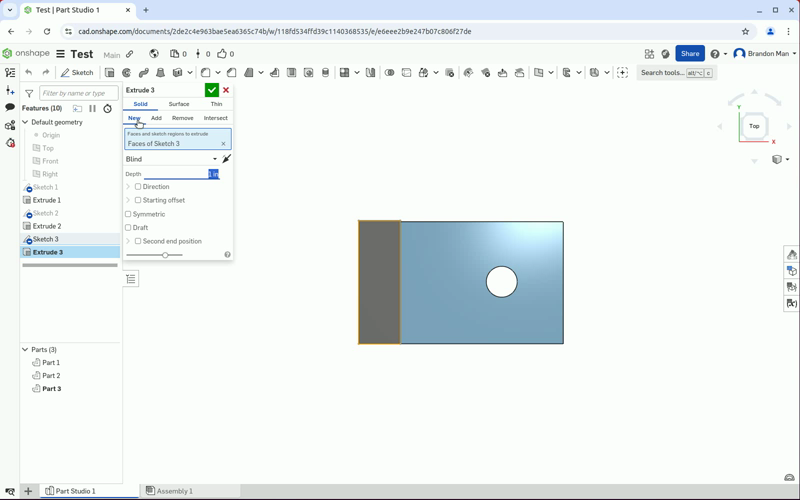
text(23.108)
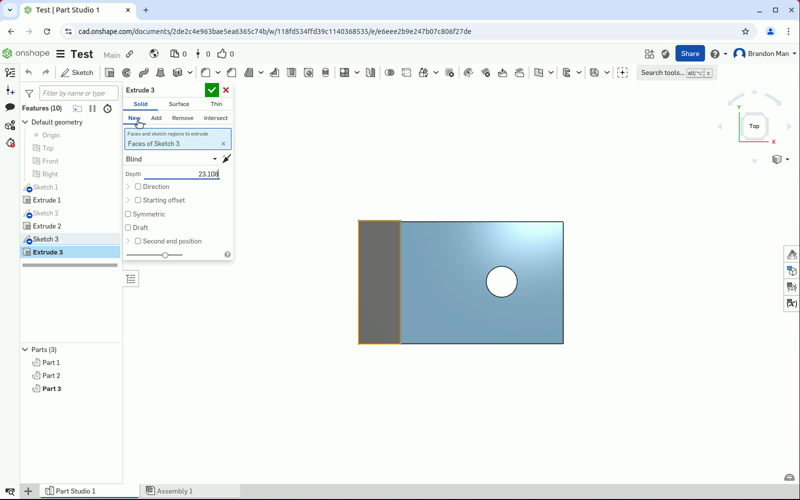
key(enter)
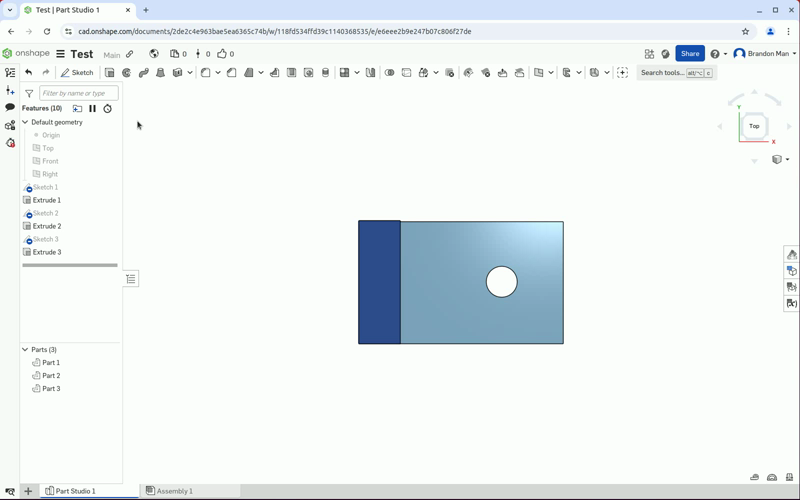
key(shift+h)
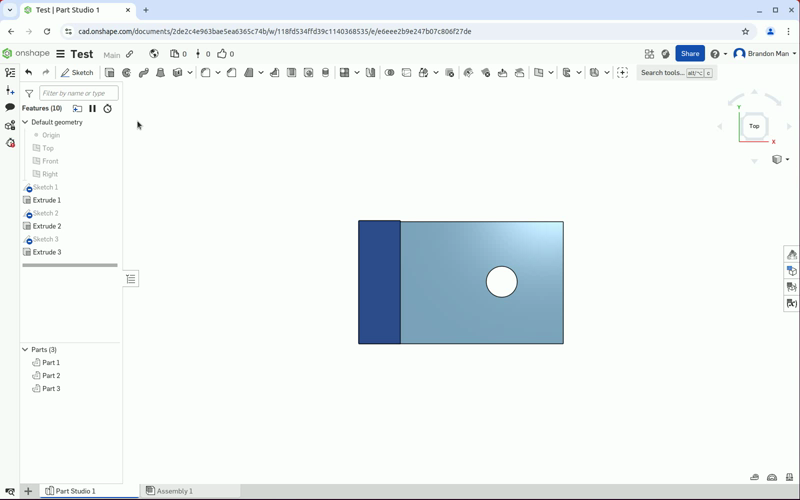
key(shift+h)
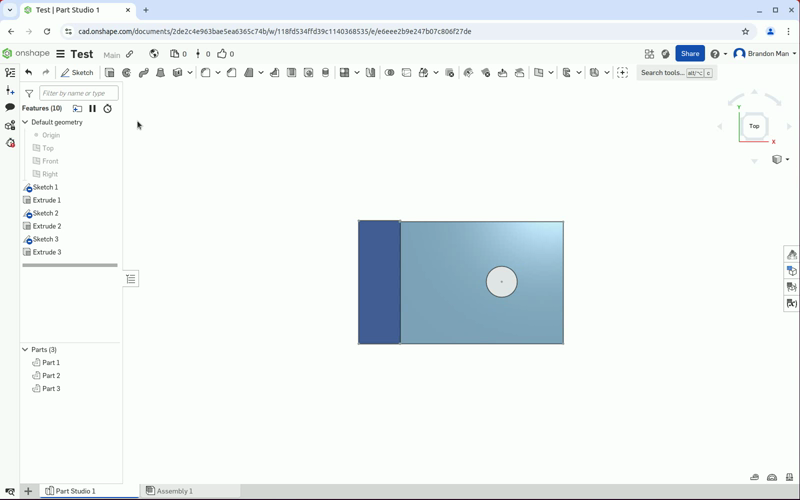
key(shift+7)
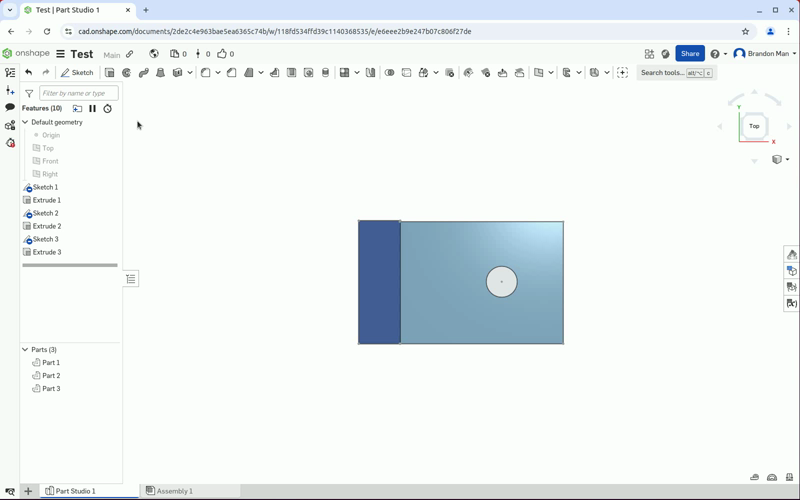
key(up, 3)
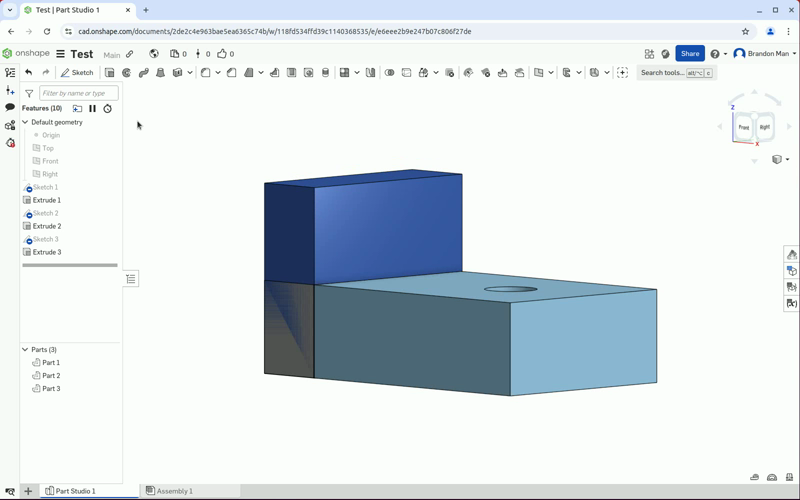
key(left, 3)
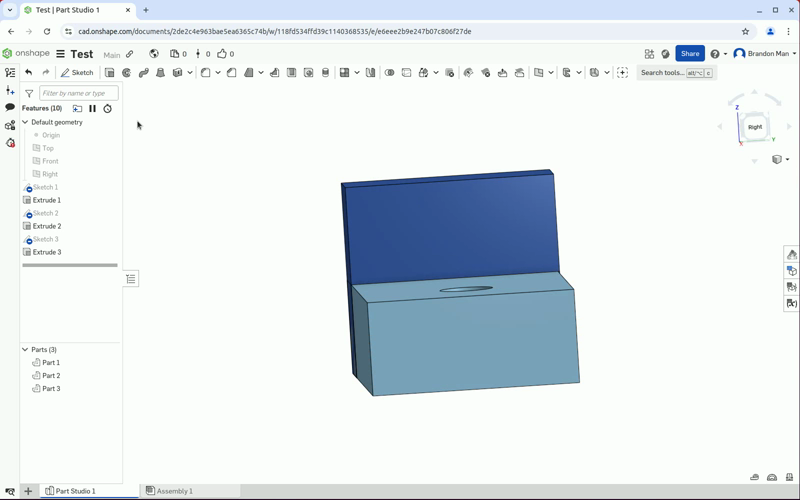
key(right, 3)
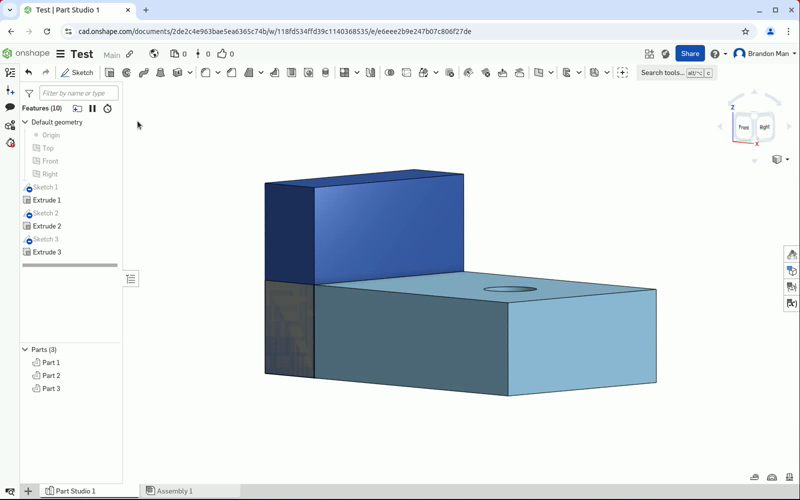
key(down, 3)
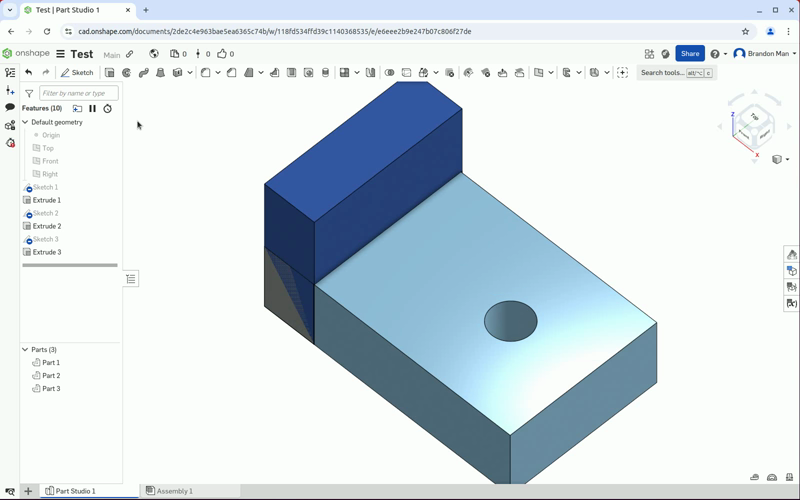
mouse_move(73, 189)
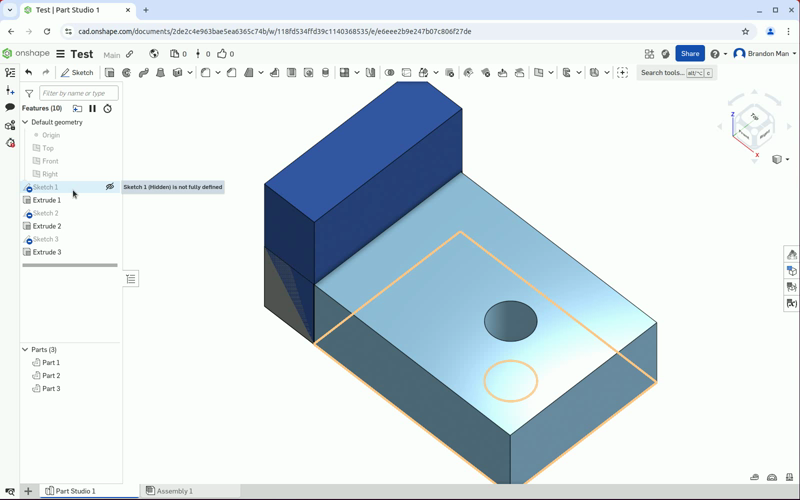
click(73, 189)